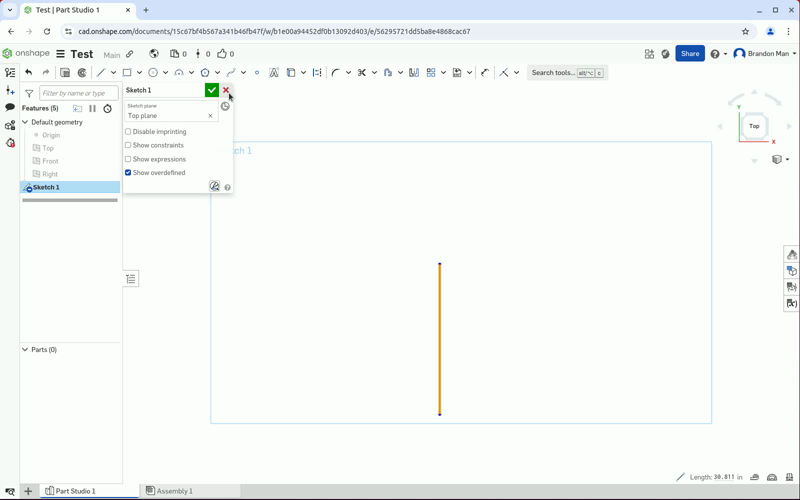
key(shift+h)
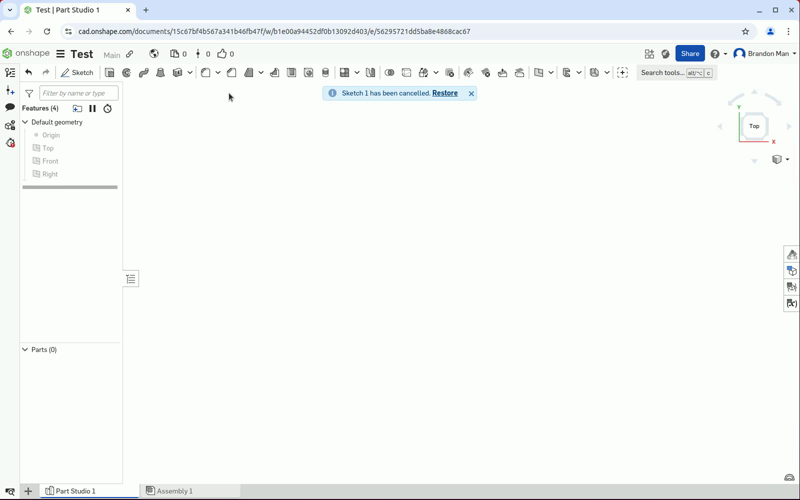
mouse_move(73, 352)
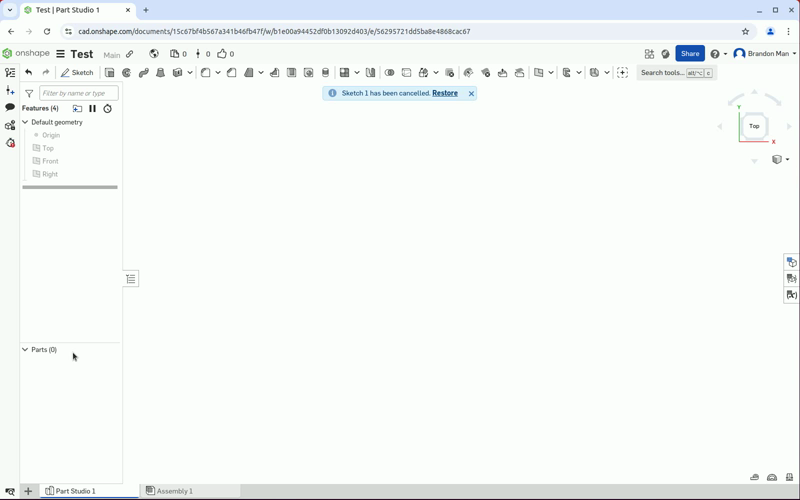
key(y)
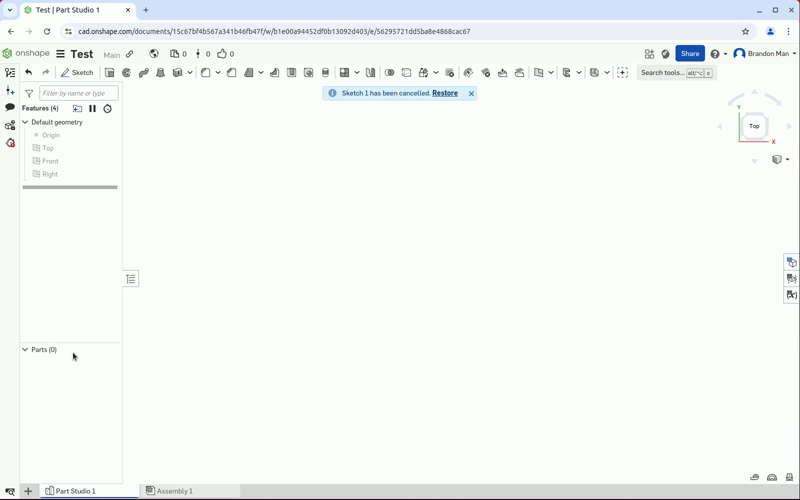
key(shift+p)
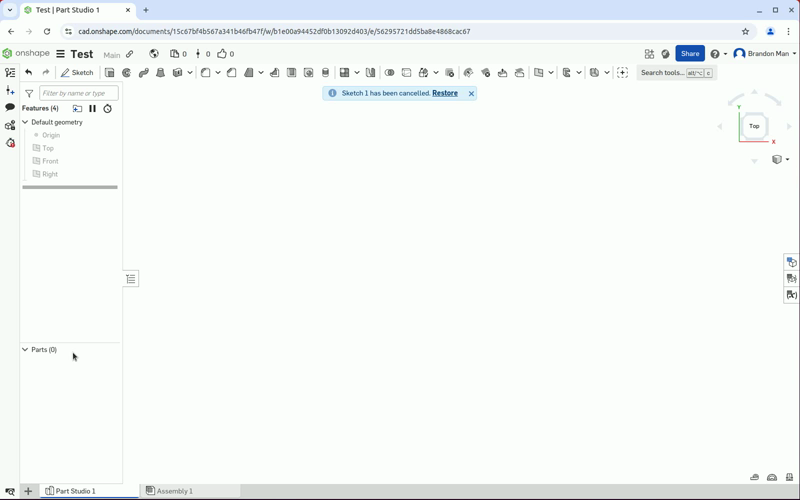
key(space)
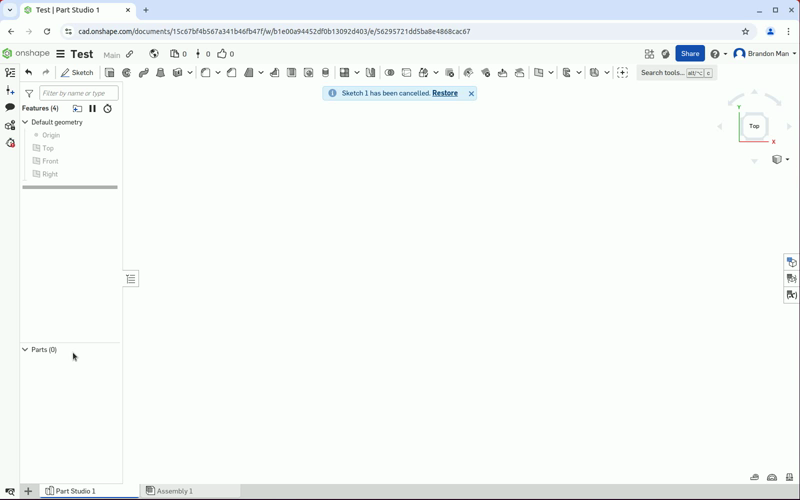
key_down(shift)
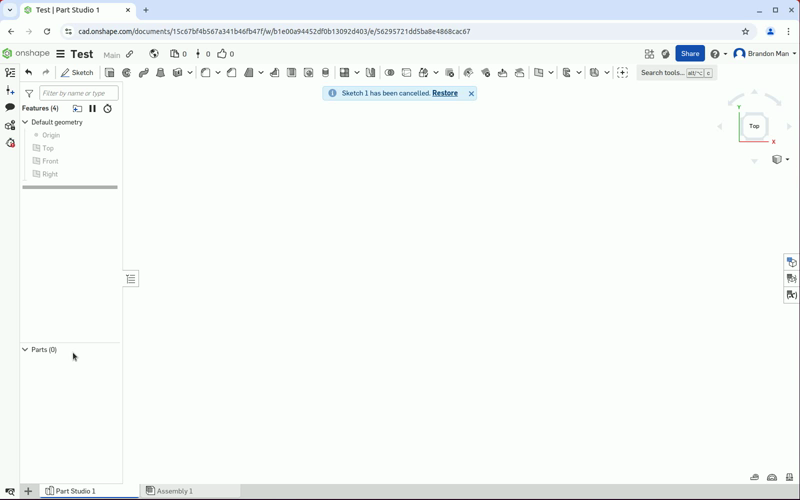
key(up)
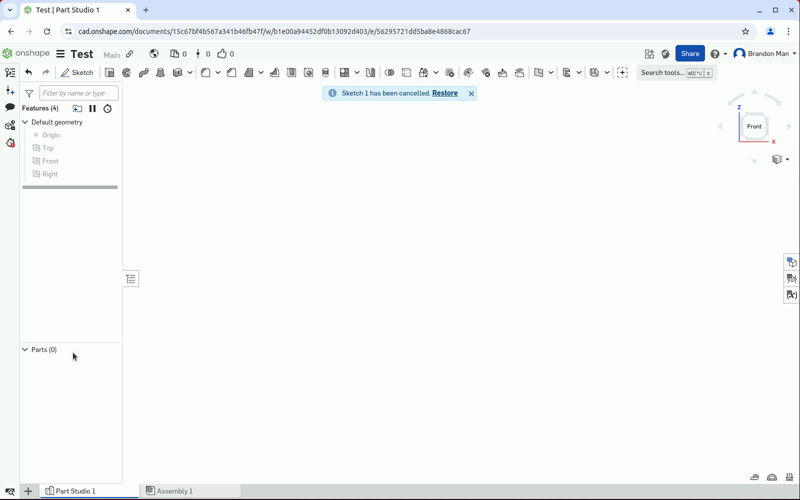
key_up(shift)
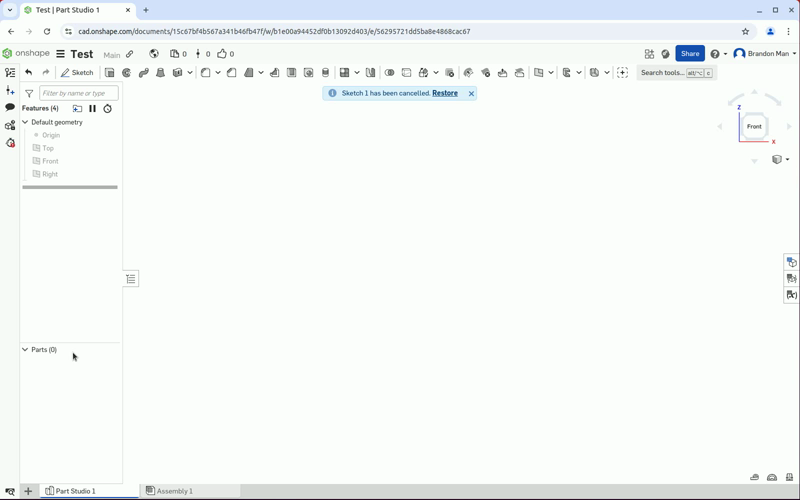
mouse_move(73, 352)
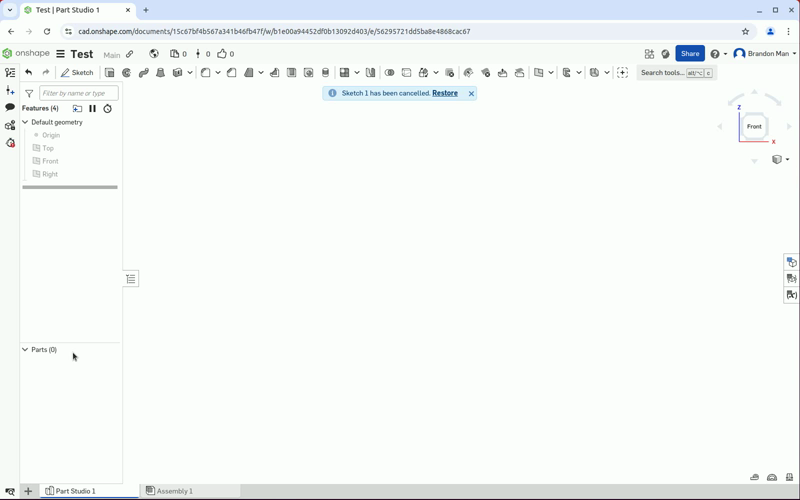
key(shift+y)
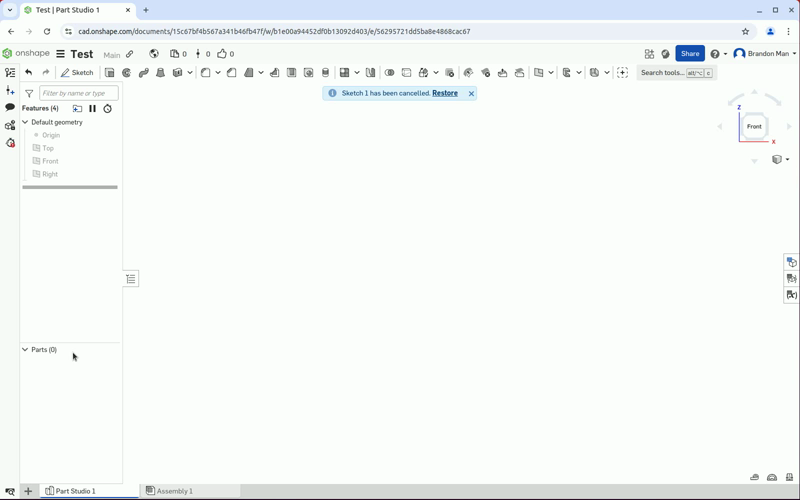
key(shift+s)
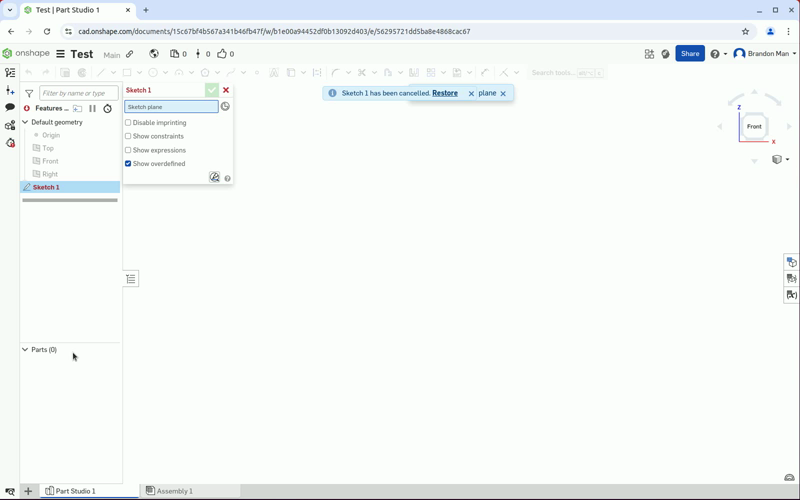
mouse_move(73, 163)
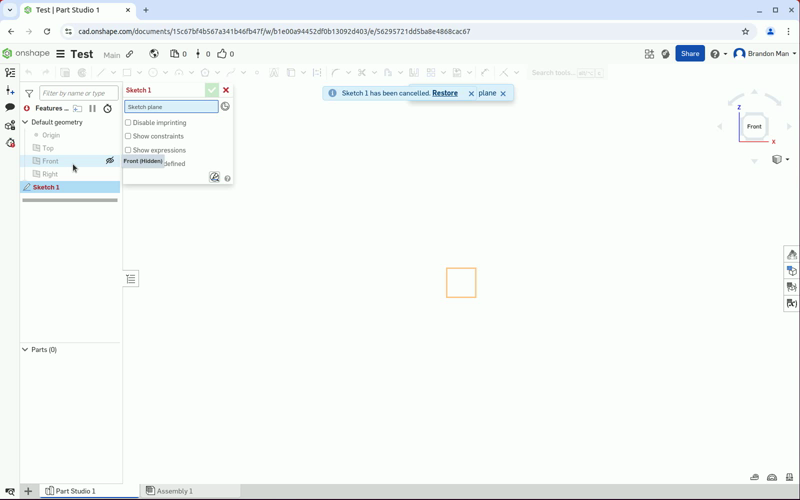
click(73, 163)
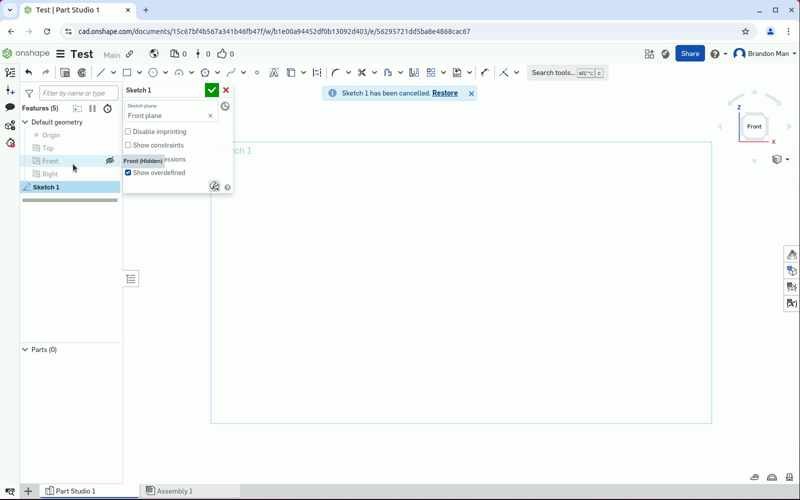
mouse_move(73, 352)
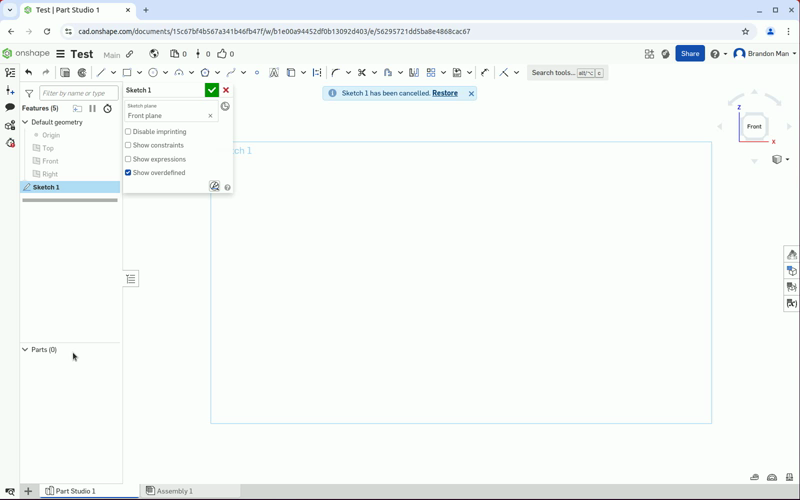
key(y)
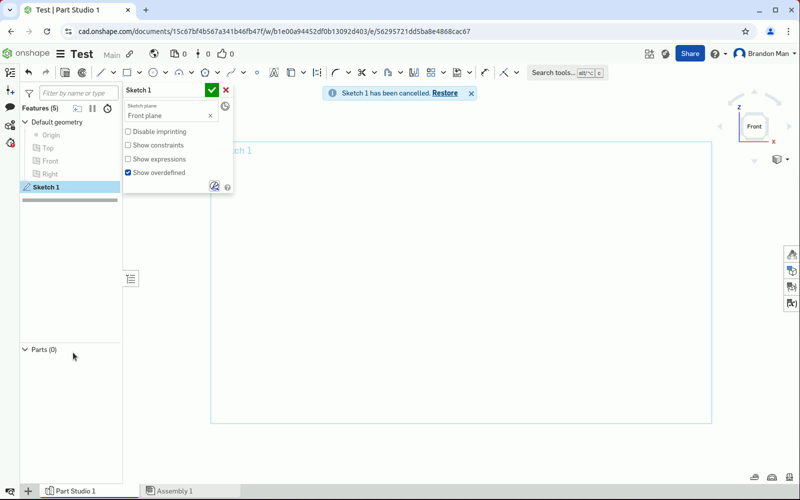
key(c)
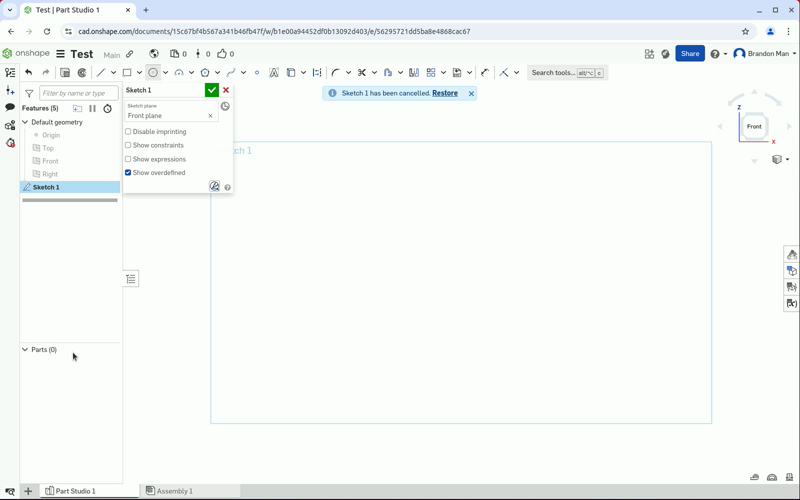
key_down(shift)
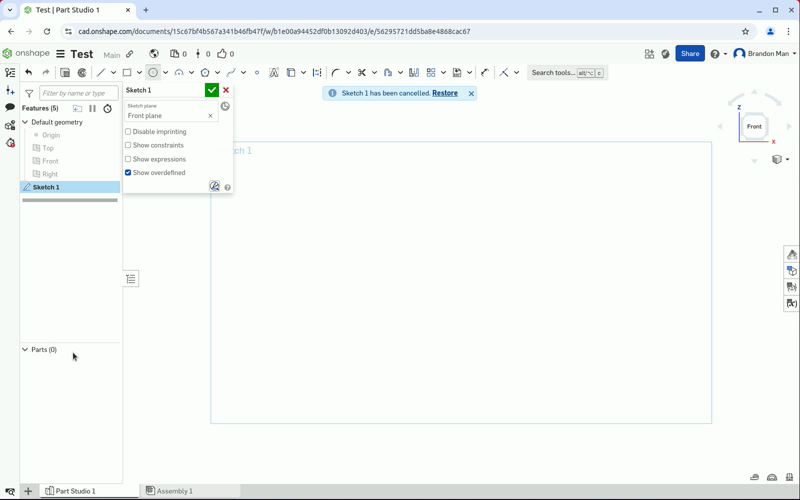
mouse_move(461, 282)
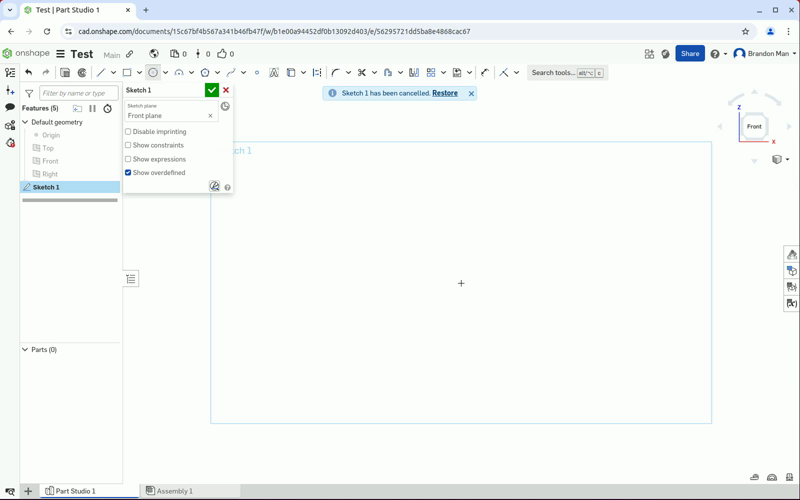
click(461, 282)
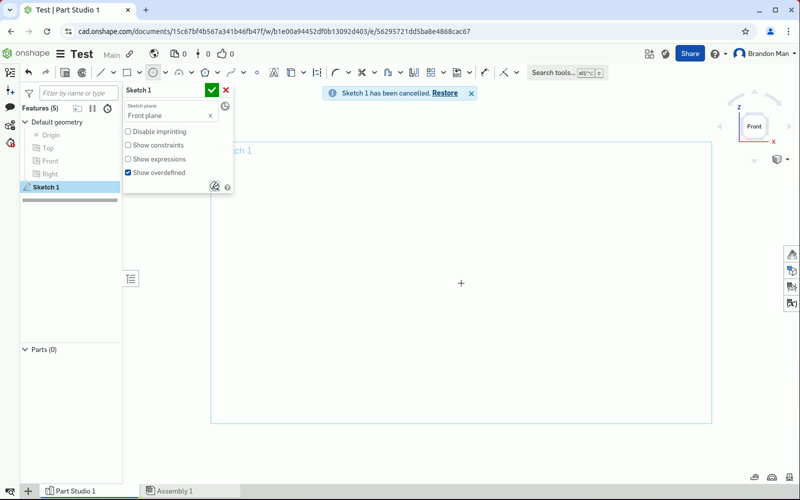
key_up(shift)
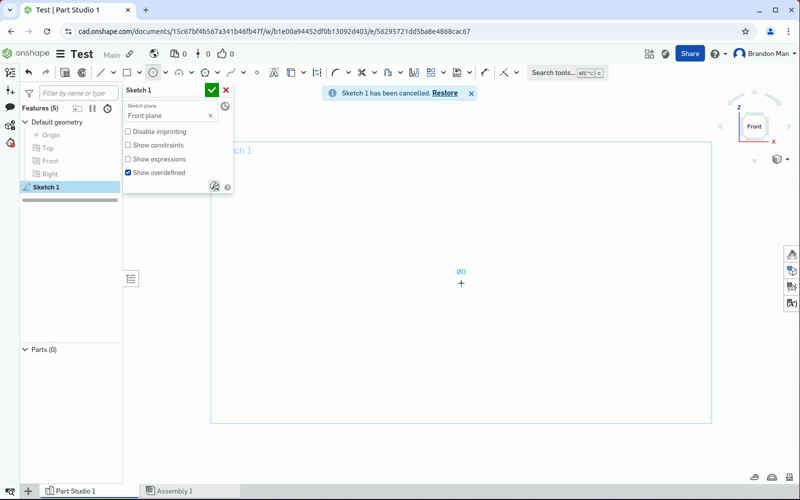
mouse_move(574, 282)
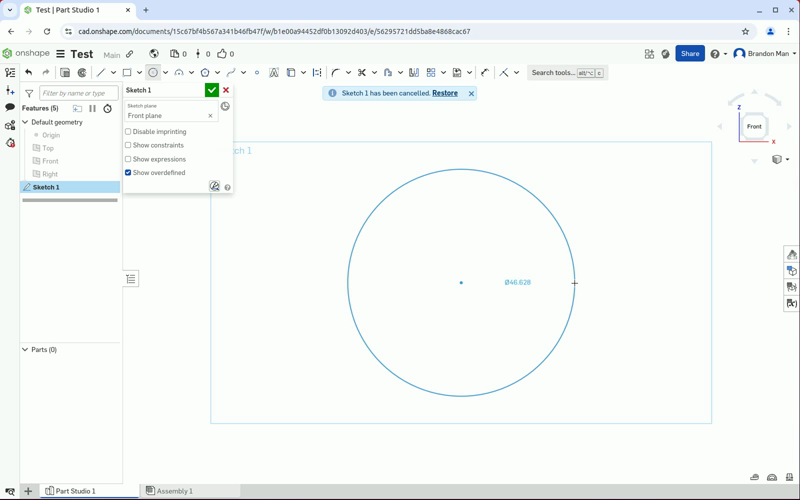
click(574, 282)
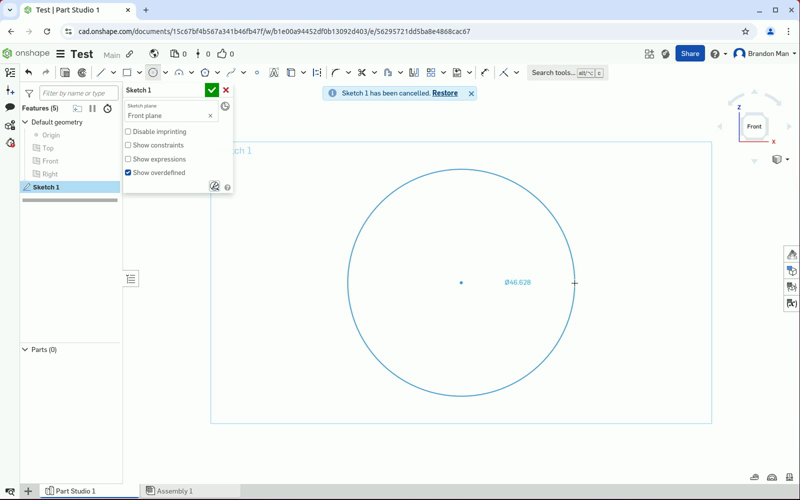
key(esc)
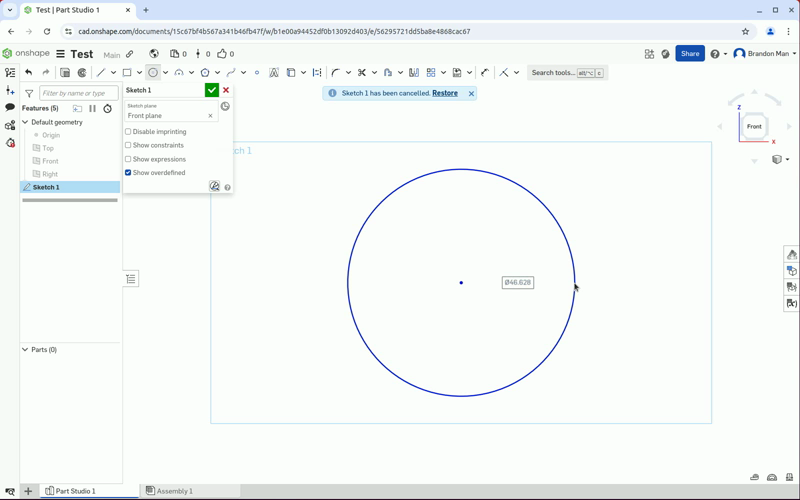
key(c)
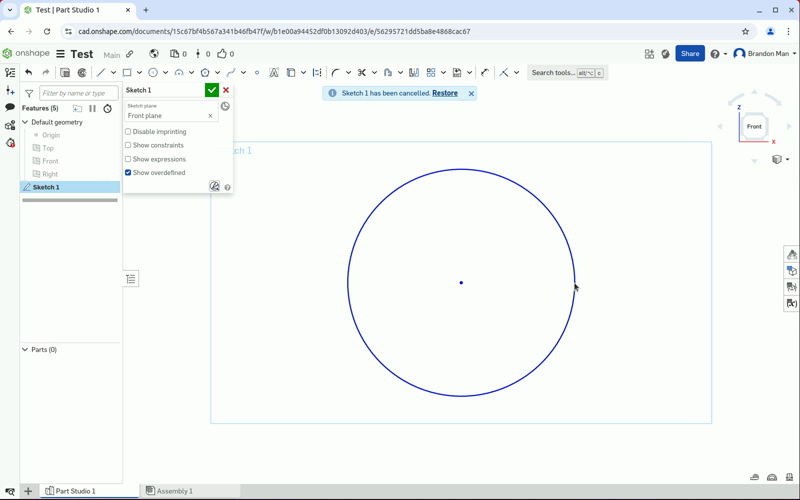
key_down(shift)
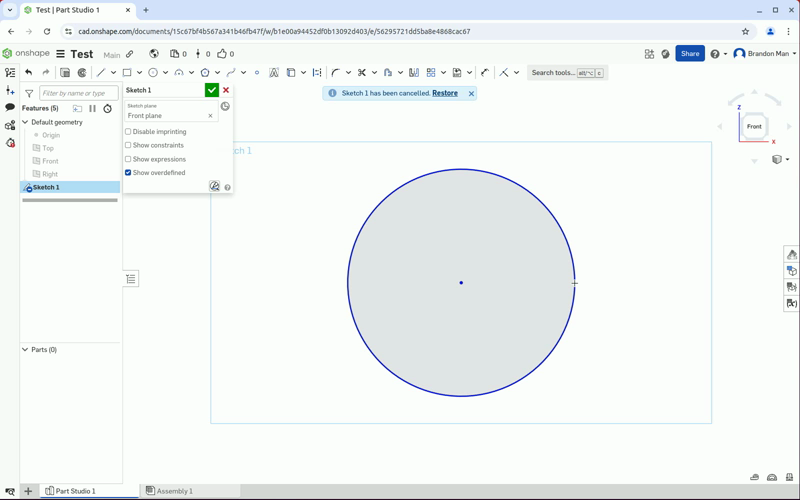
mouse_move(461, 282)
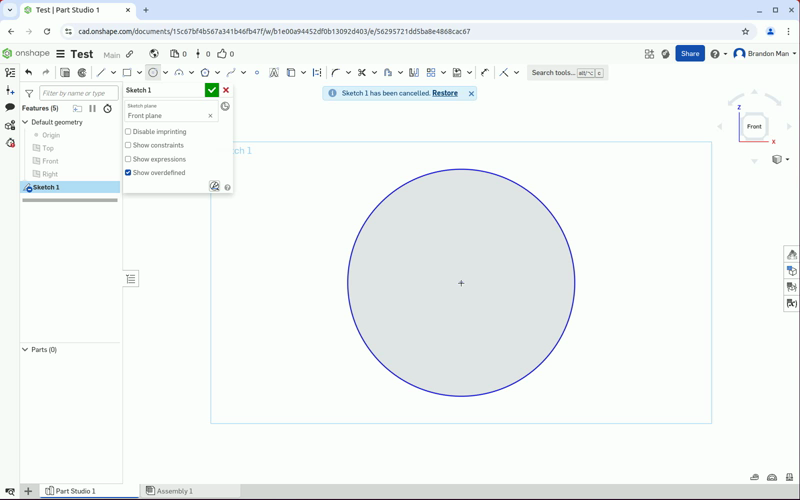
click(461, 282)
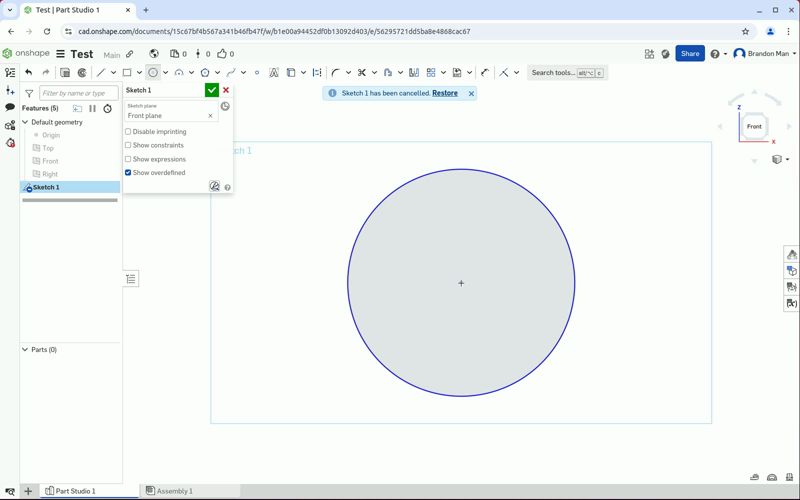
key_up(shift)
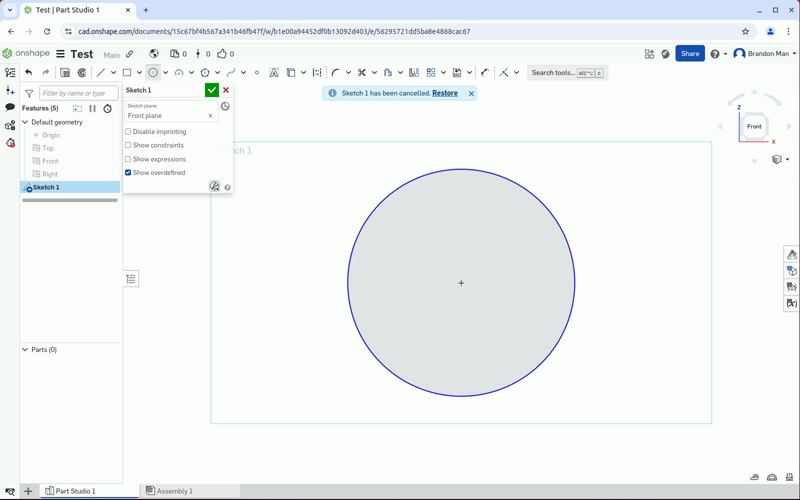
mouse_move(558, 282)
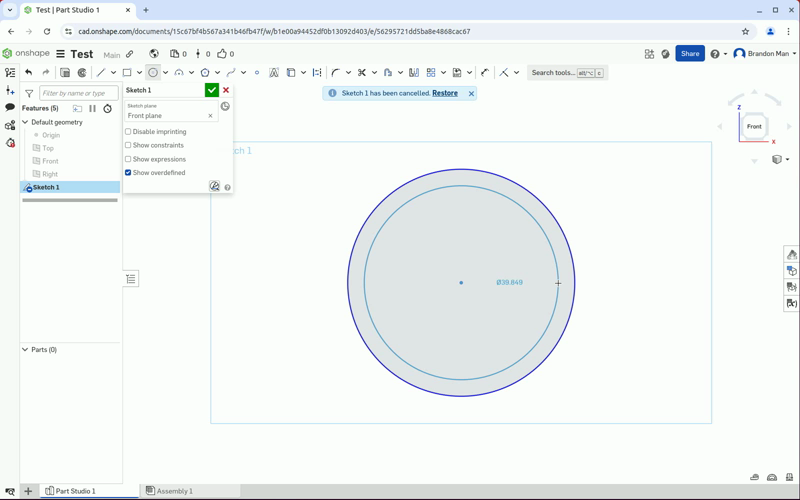
click(558, 282)
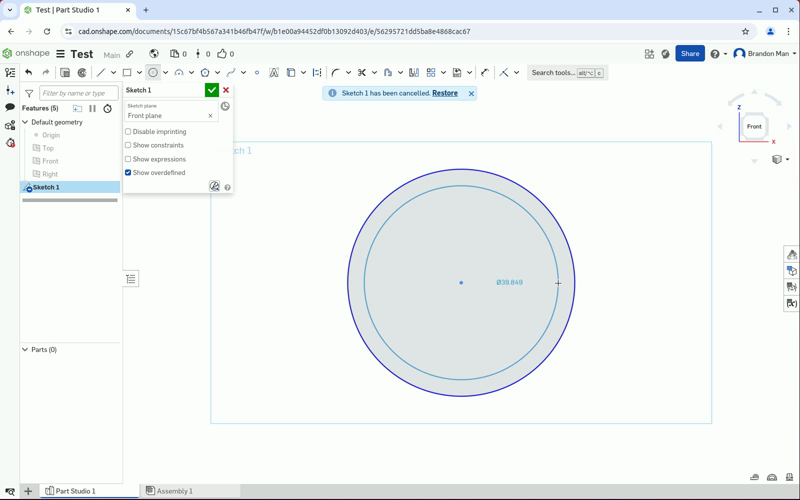
key(esc)
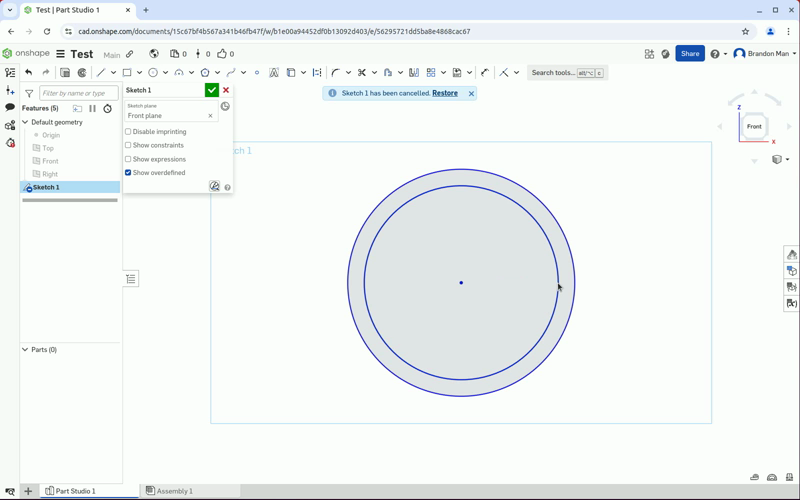
mouse_move(493, 382)
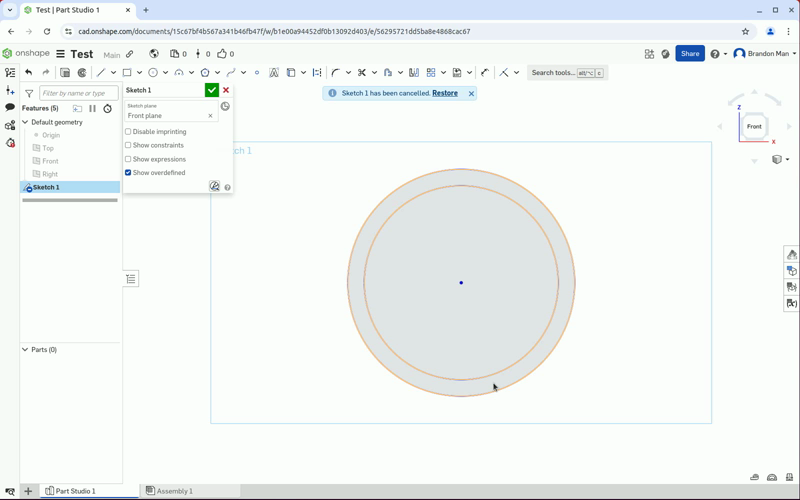
click(493, 382)
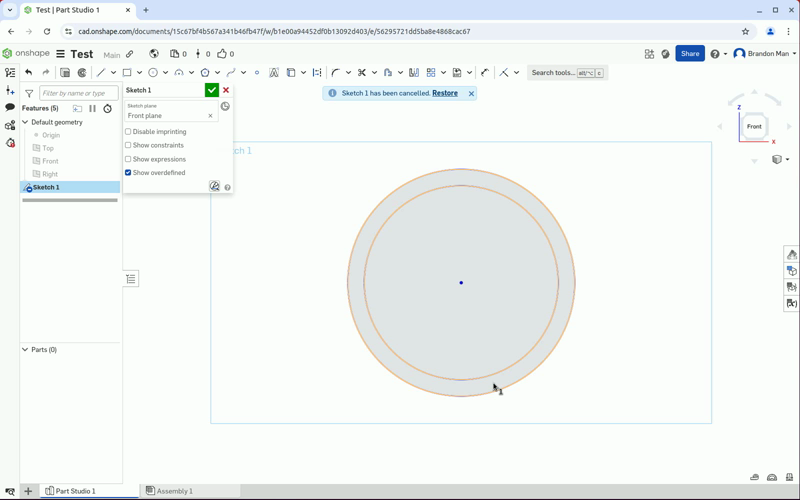
mouse_move(73, 352)
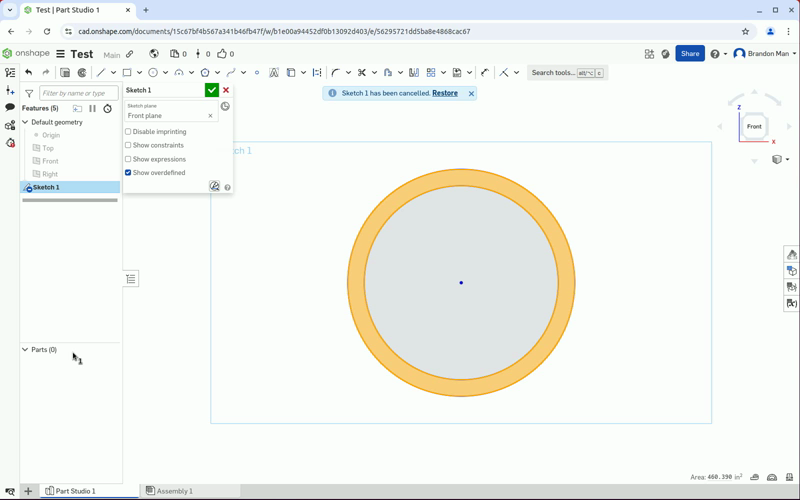
key(shift+y)
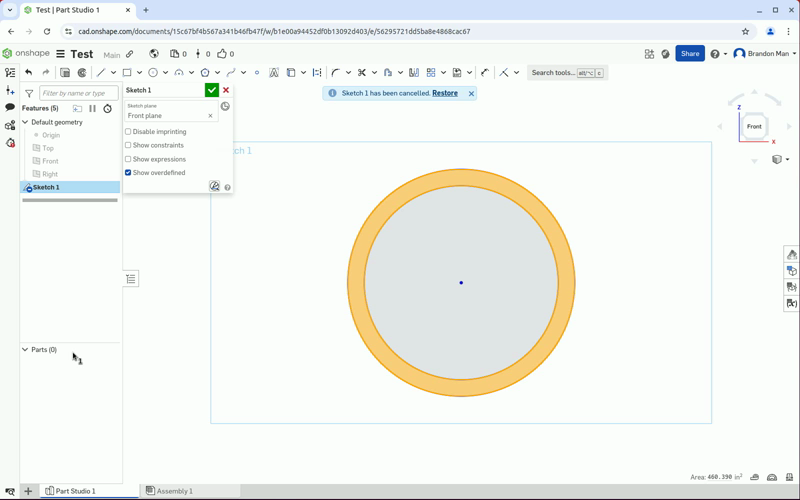
key(shift+e)
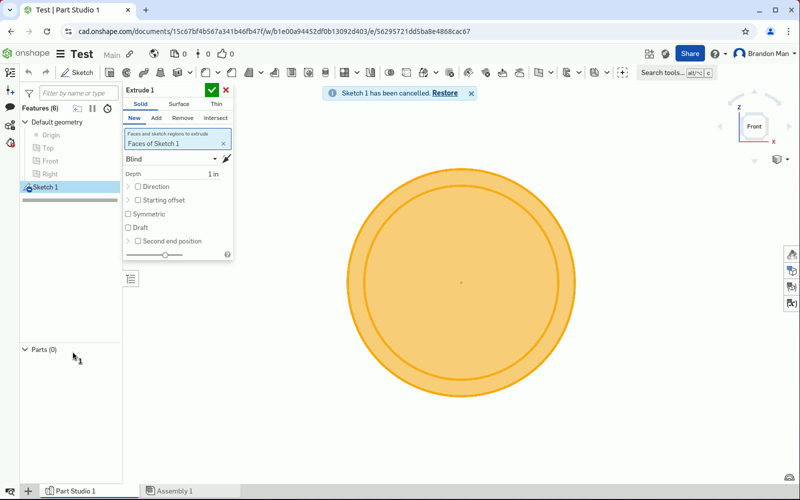
mouse_move(143, 106)
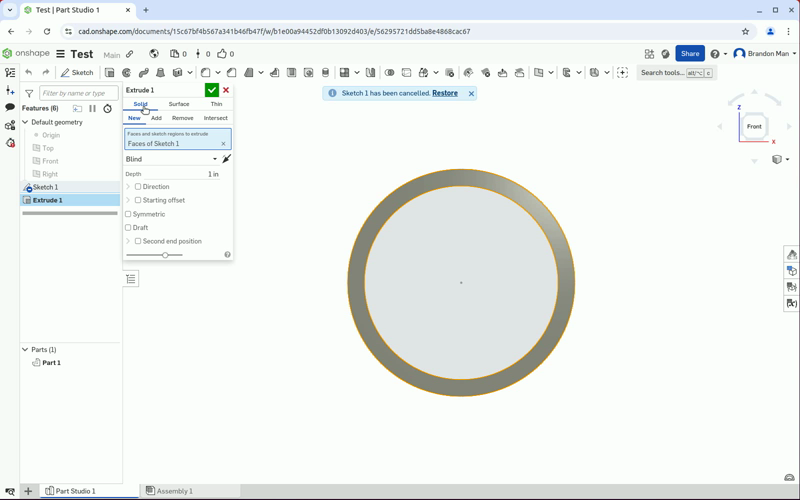
click(143, 106)
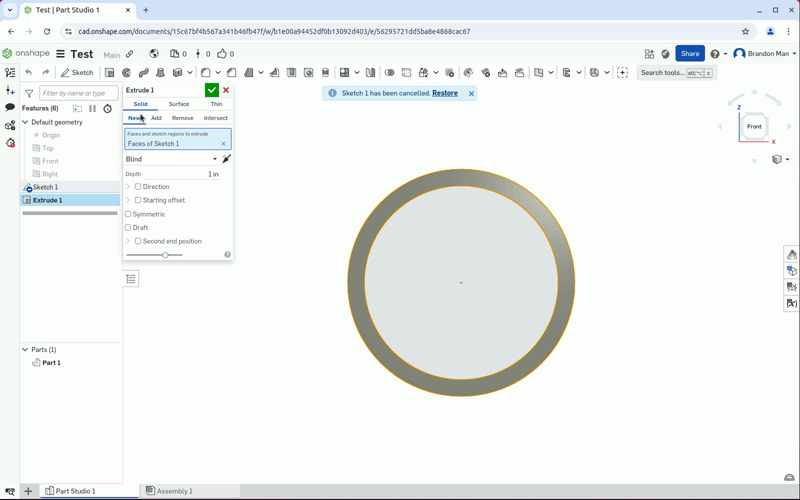
mouse_move(137, 120)
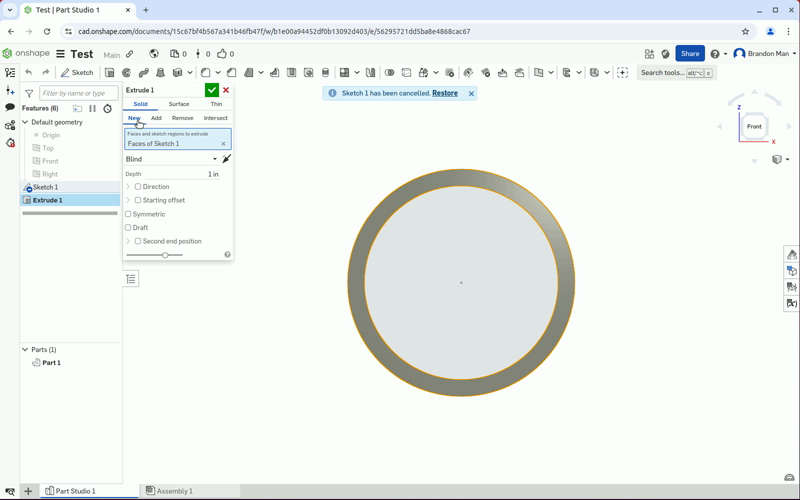
click(137, 120)
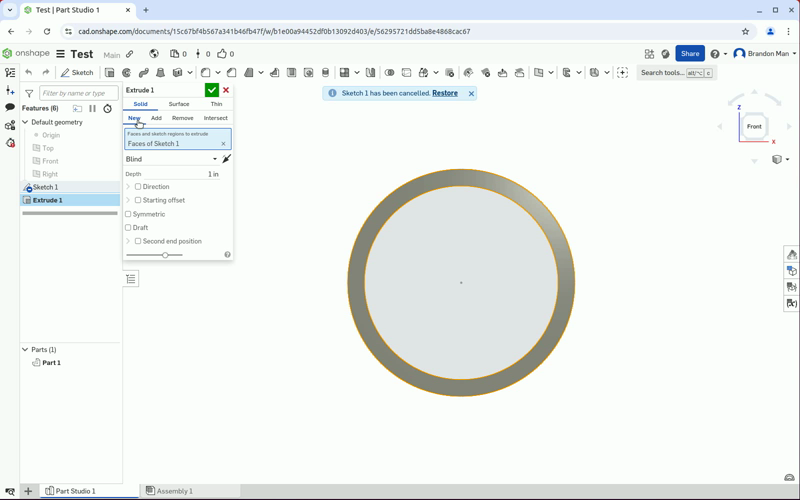
key(tab, 4)
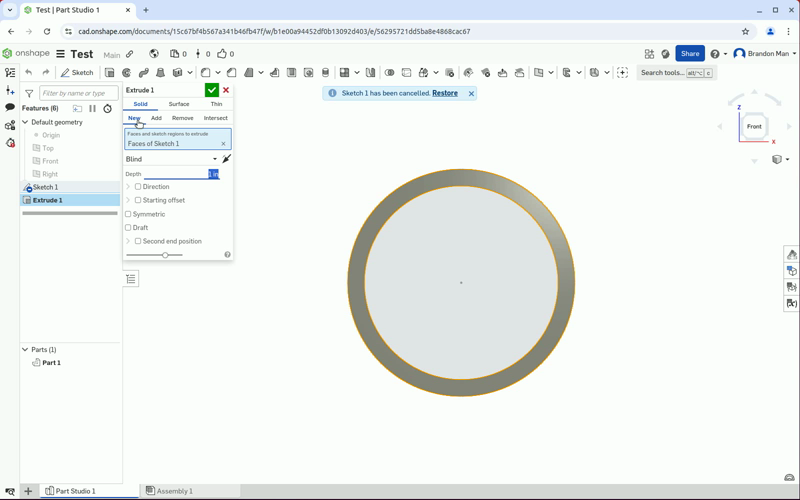
text(9.869)
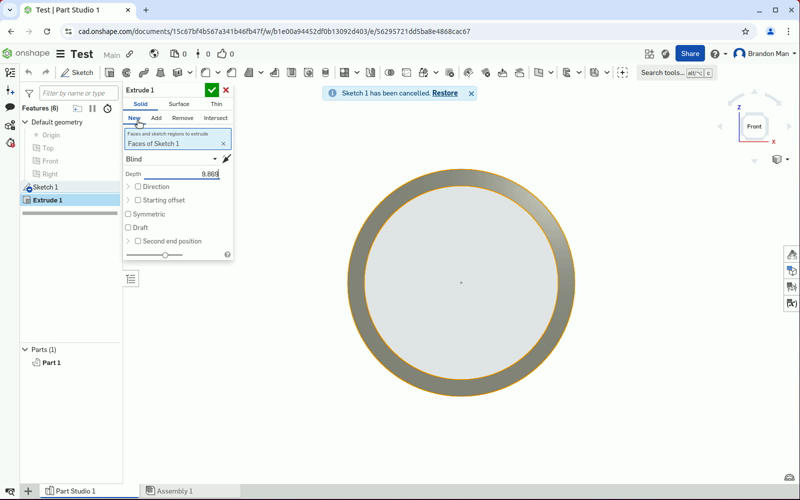
key(enter)
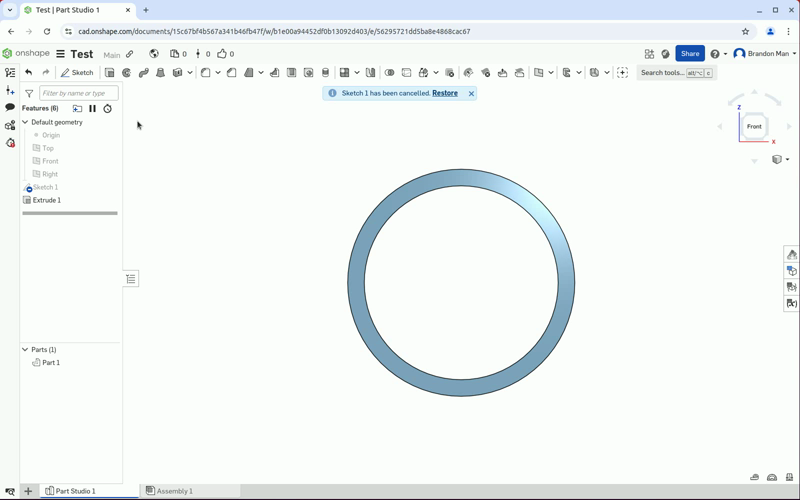
key(shift+h)
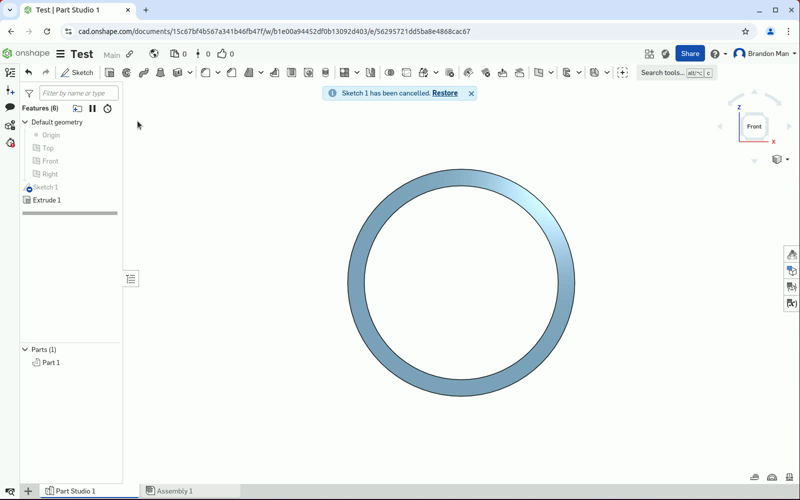
key(shift+h)
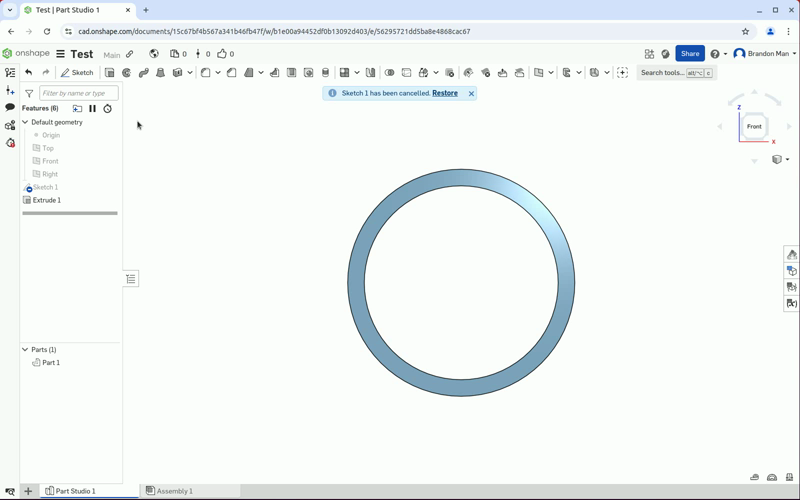
mouse_move(73, 189)
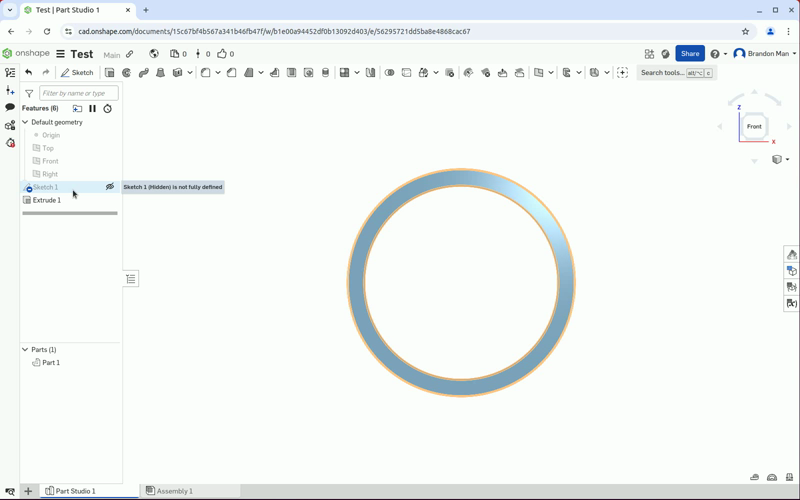
click(73, 189)
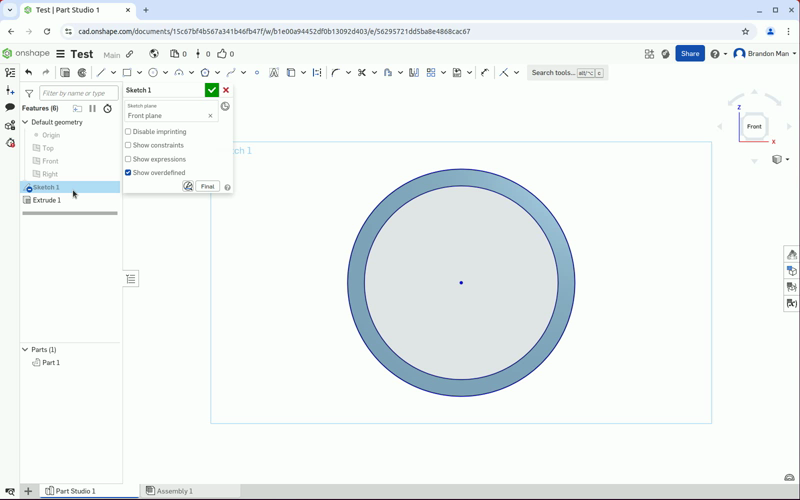
mouse_move(229, 92)
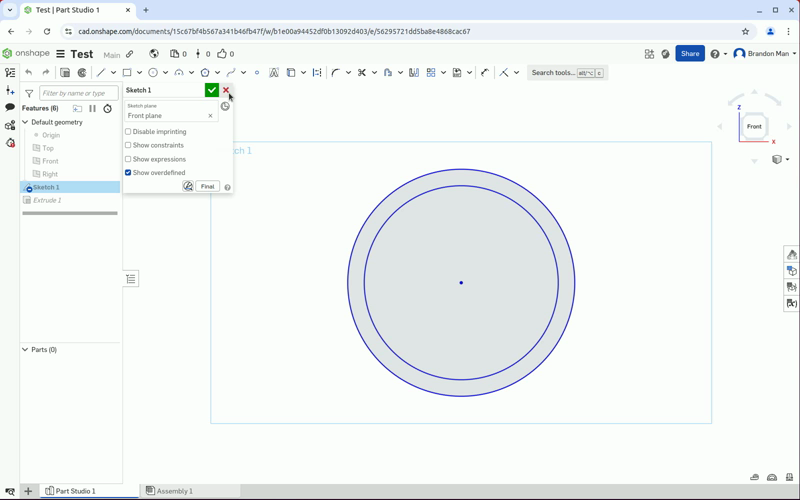
click(229, 92)
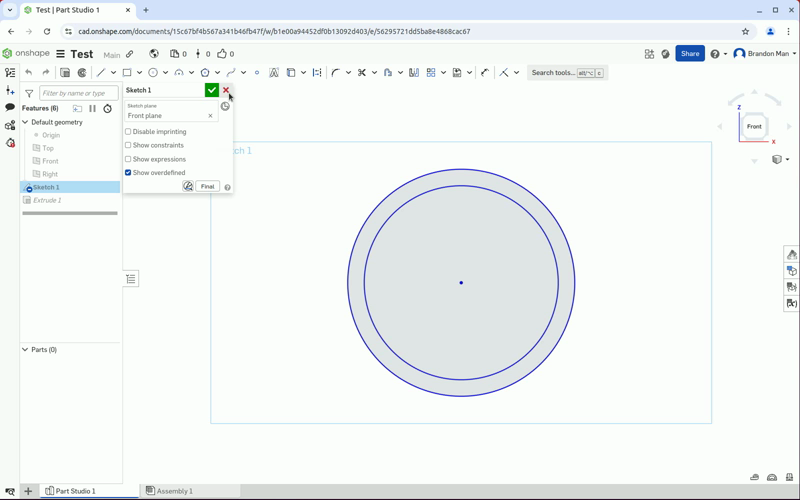
key(shift+s)
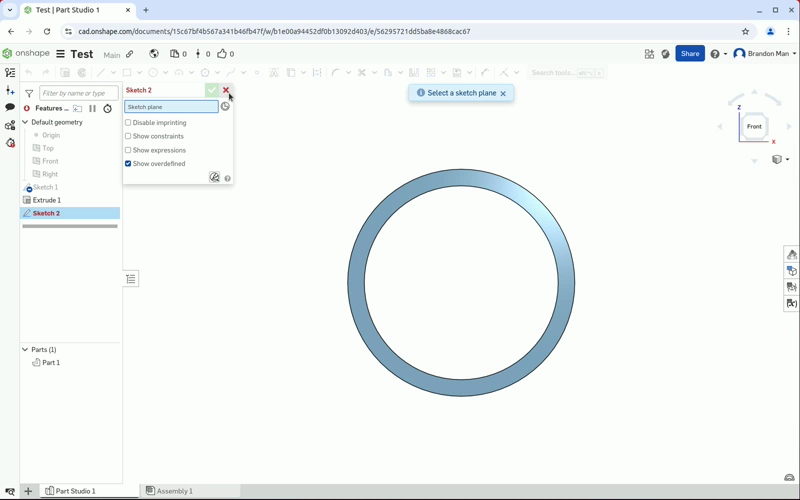
mouse_move(73, 163)
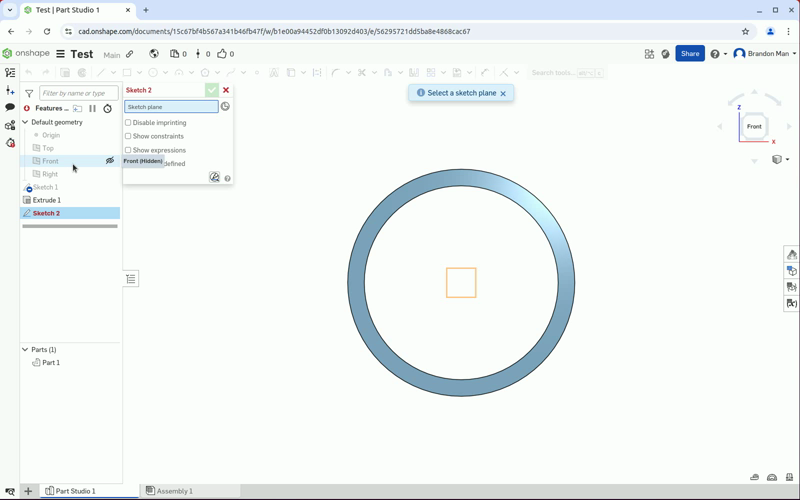
click(73, 163)
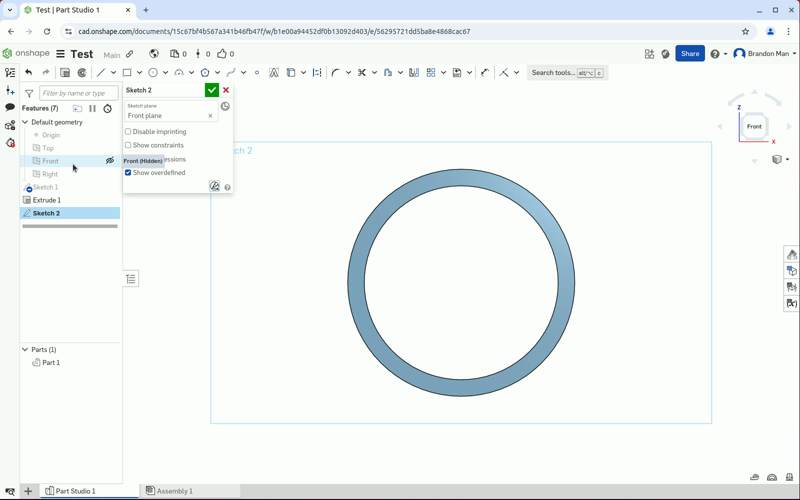
mouse_move(73, 352)
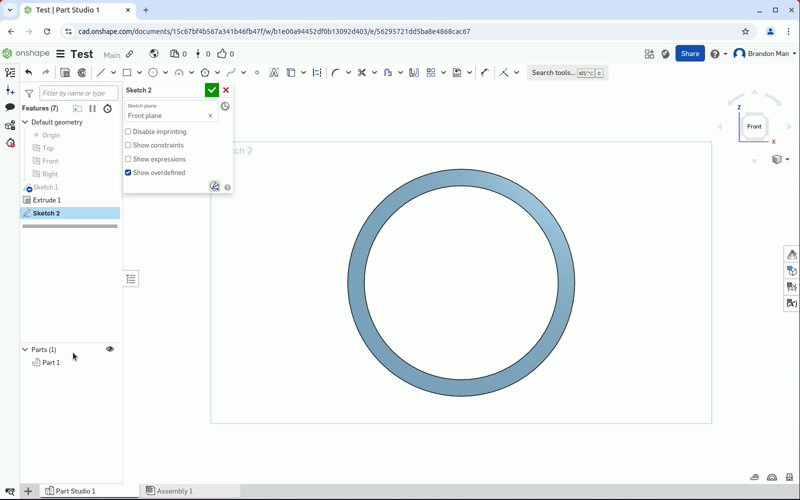
key(y)
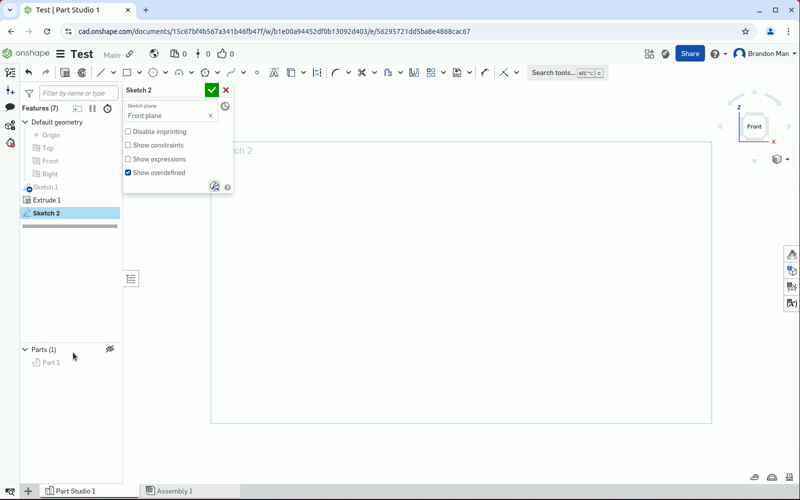
key(c)
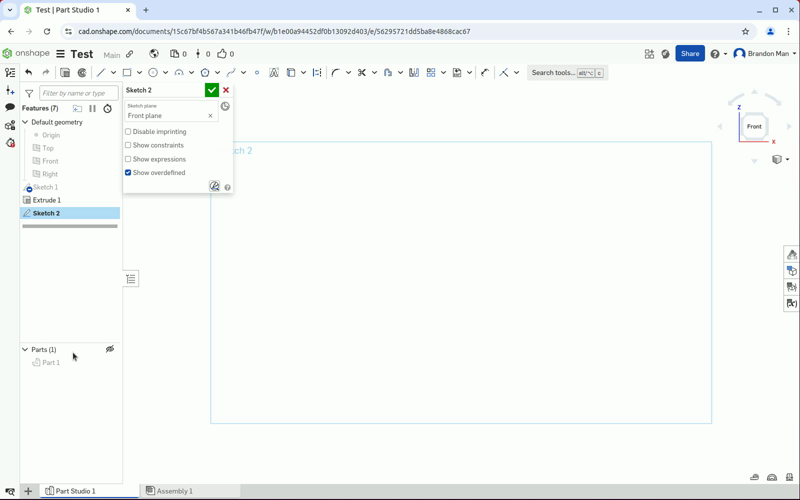
key_down(shift)
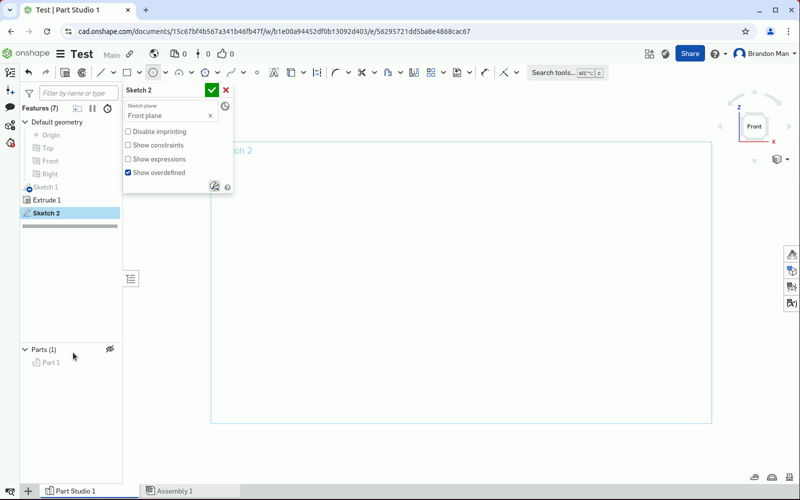
mouse_move(461, 282)
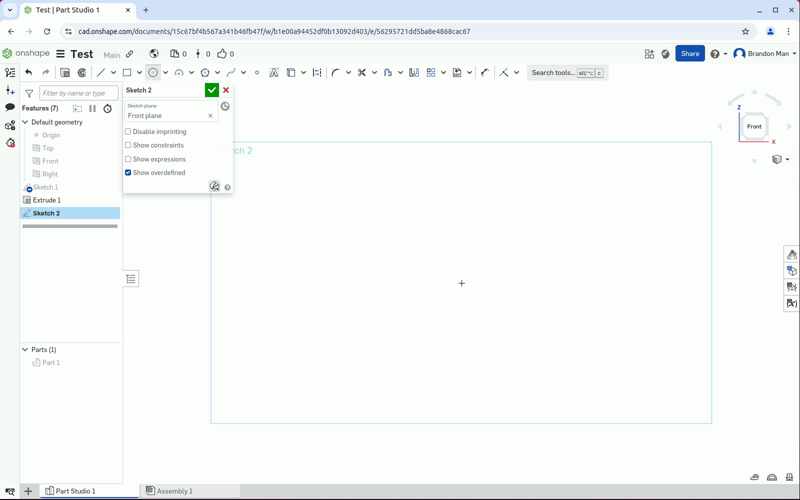
click(461, 282)
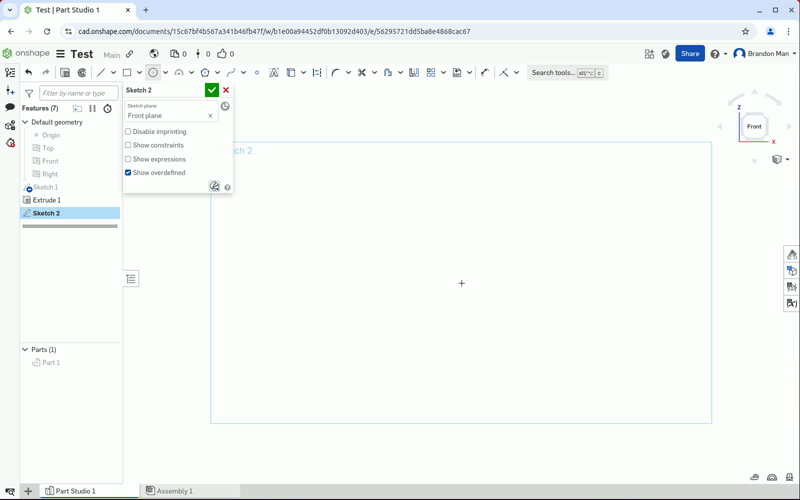
key_up(shift)
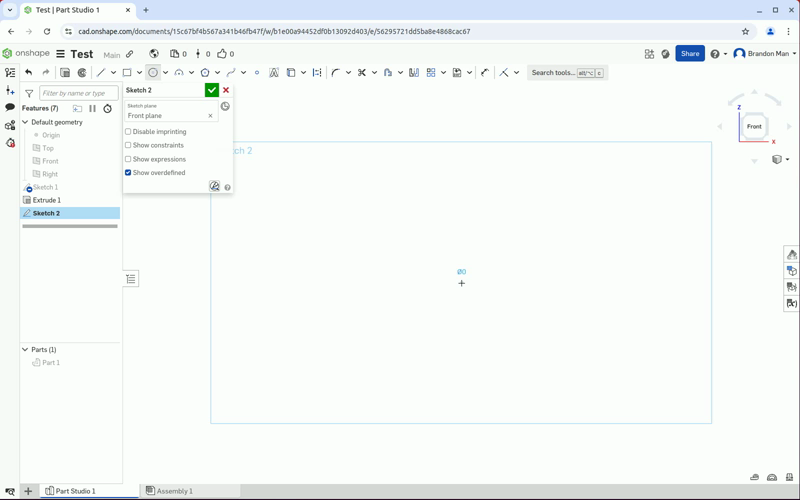
mouse_move(559, 282)
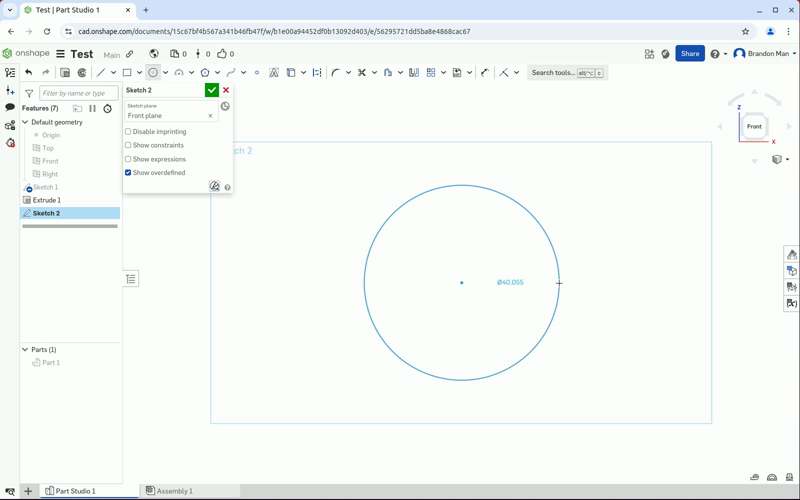
click(559, 282)
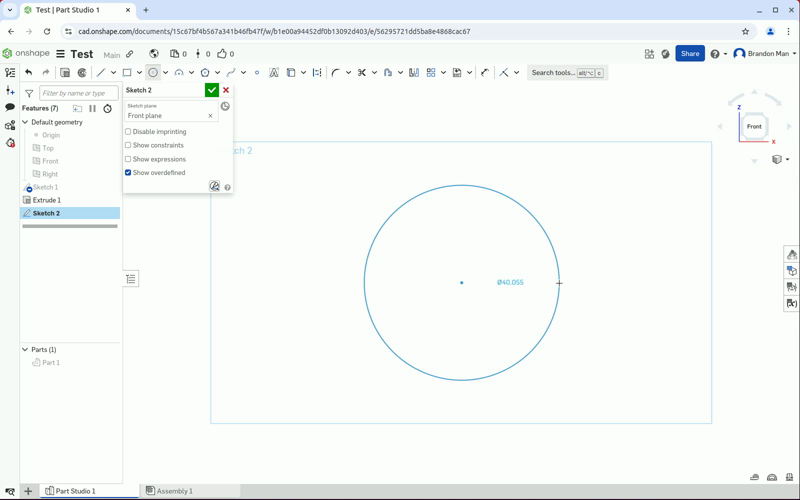
key(esc)
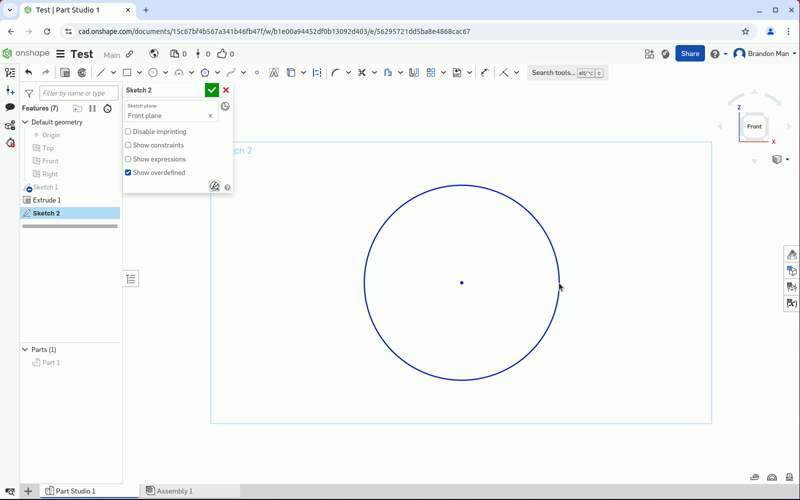
key(c)
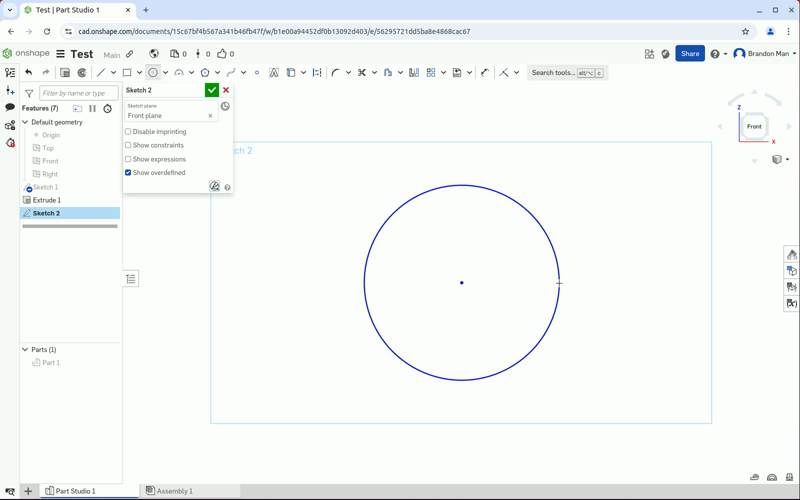
key_down(shift)
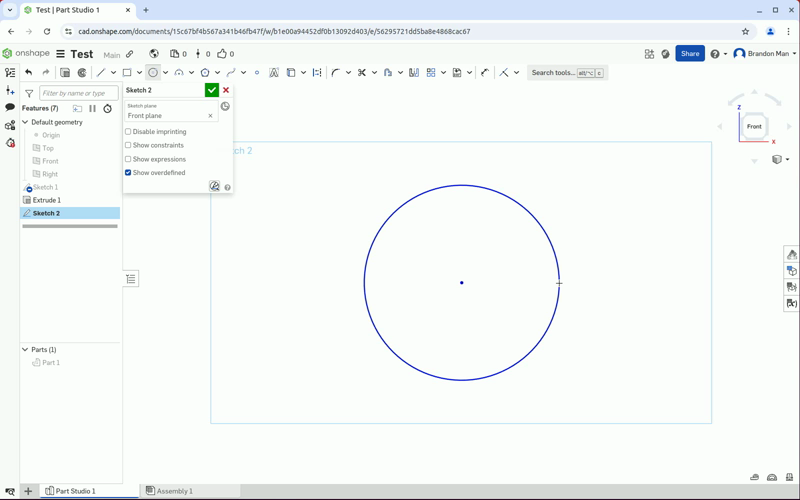
mouse_move(395, 282)
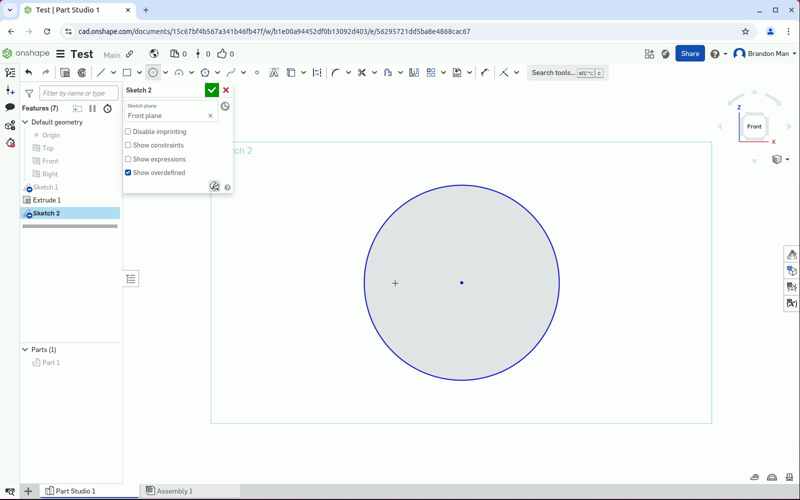
click(395, 282)
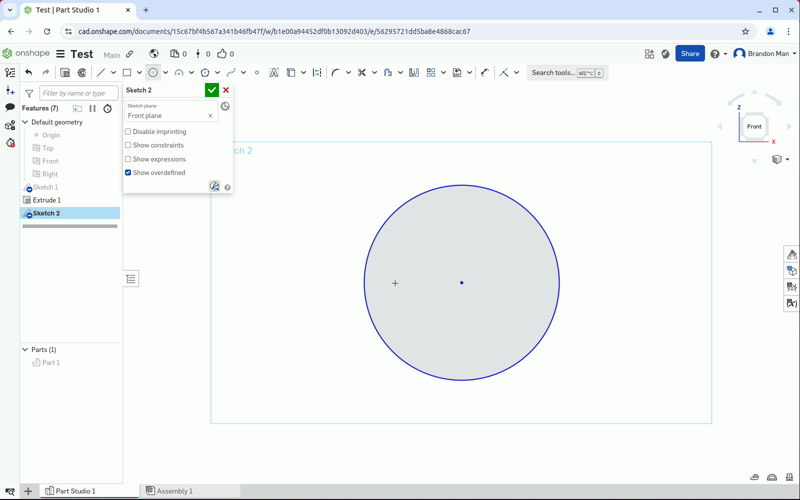
key_up(shift)
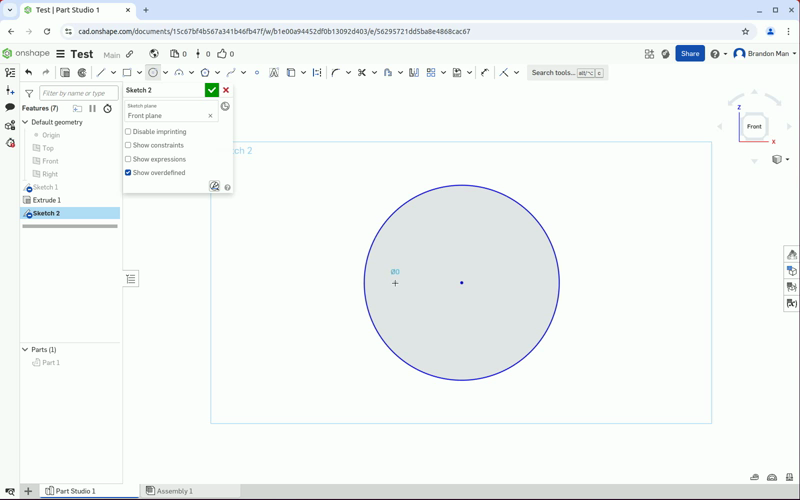
mouse_move(421, 282)
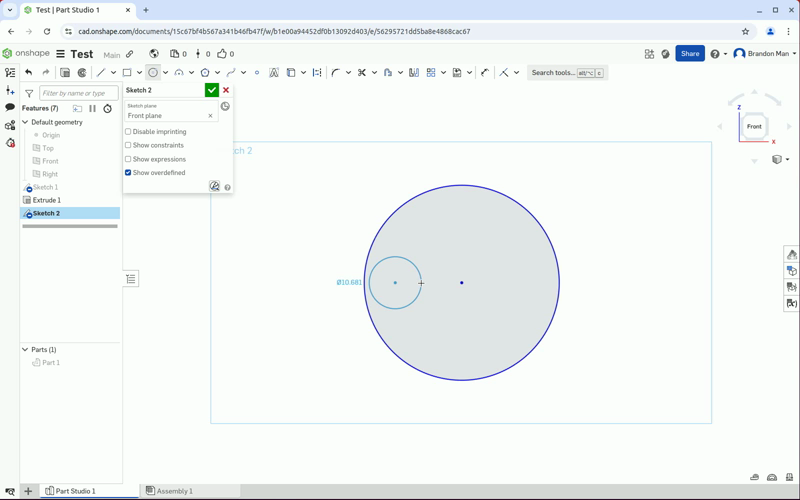
click(421, 282)
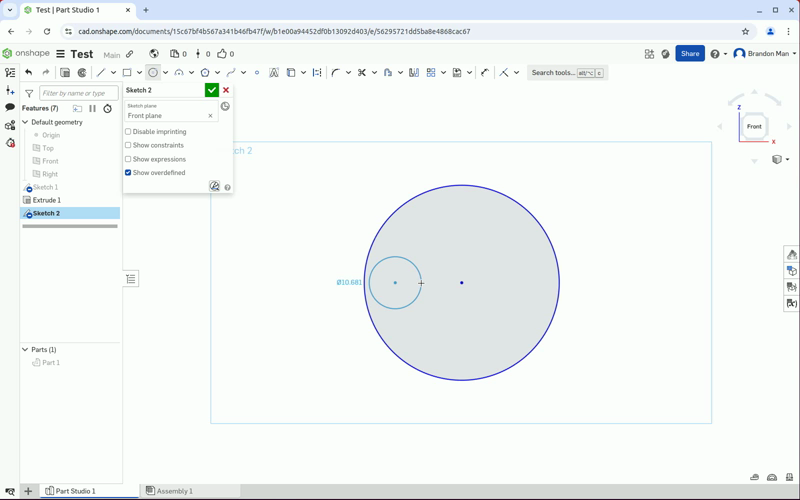
key(esc)
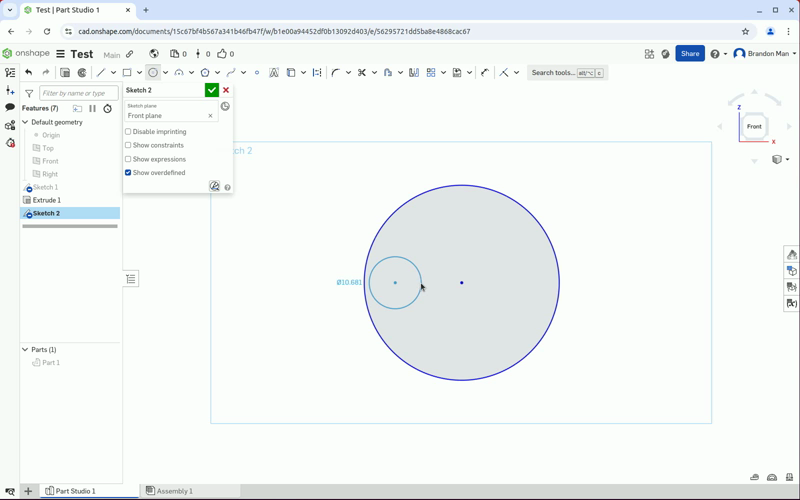
key(c)
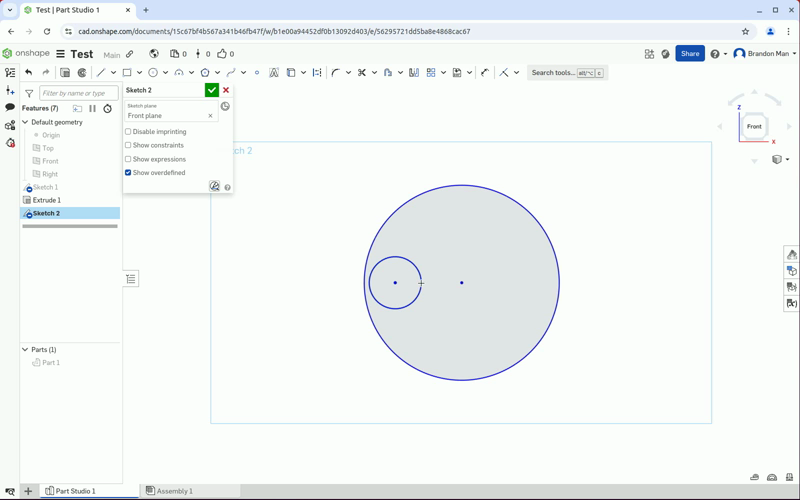
key_down(shift)
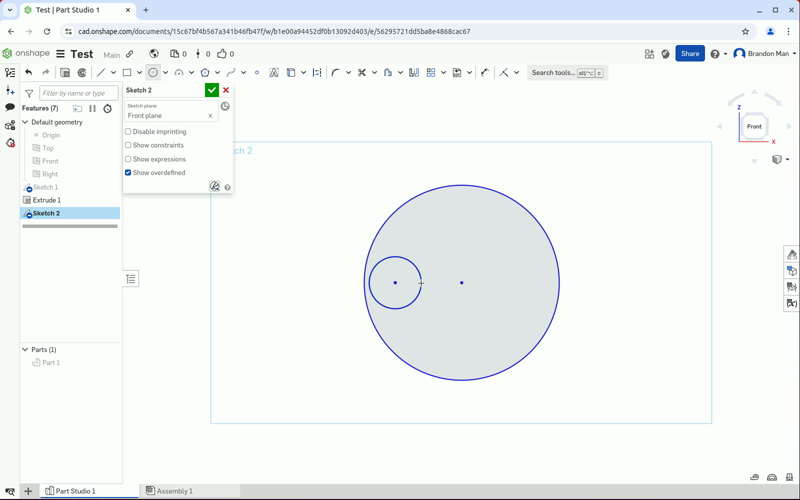
mouse_move(461, 282)
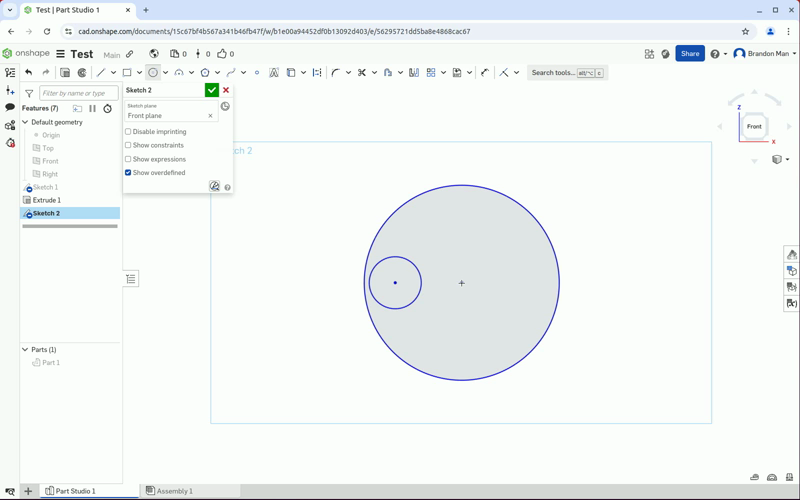
click(461, 282)
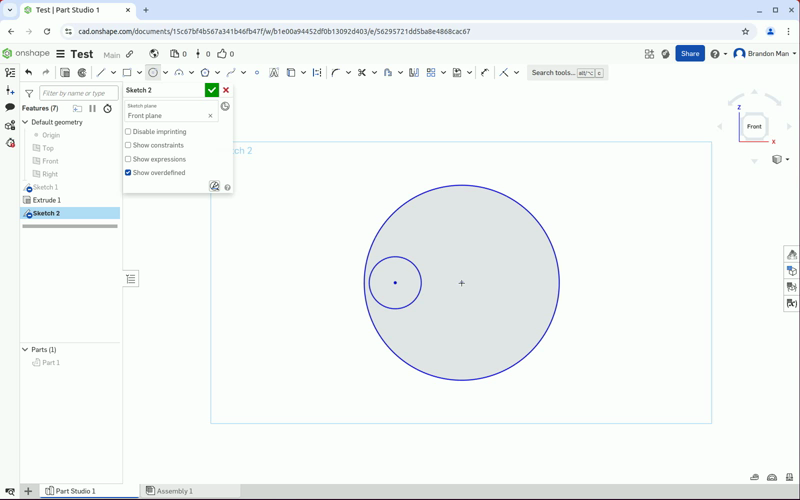
key_up(shift)
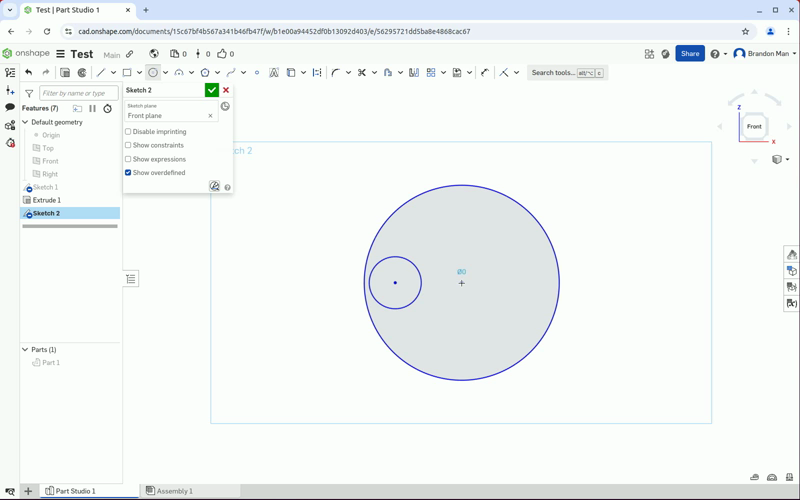
mouse_move(494, 282)
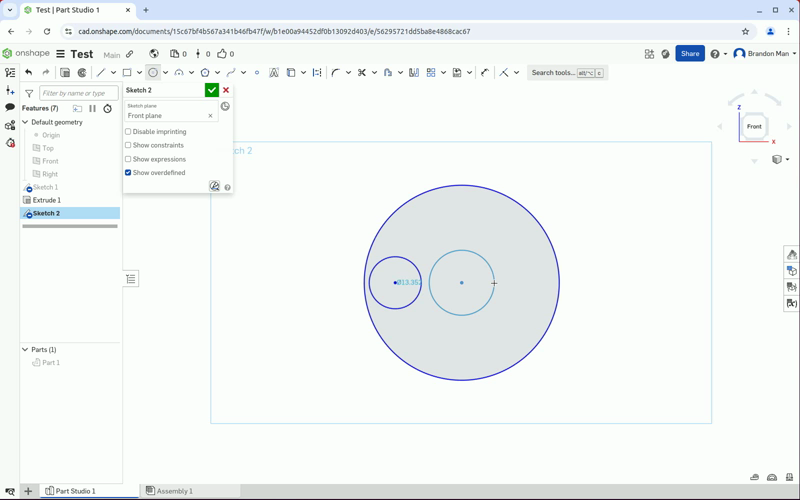
click(494, 282)
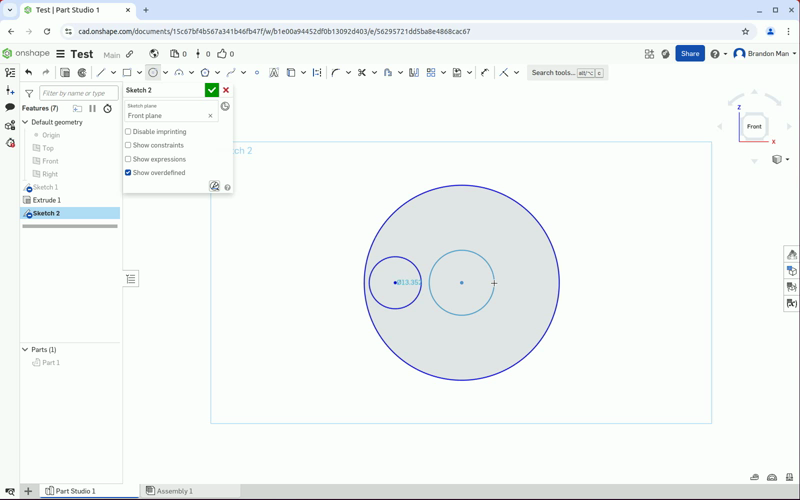
key(esc)
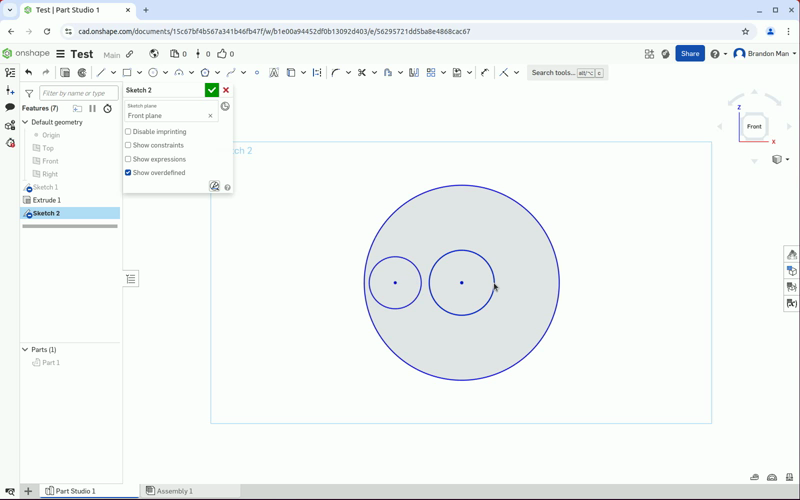
key(c)
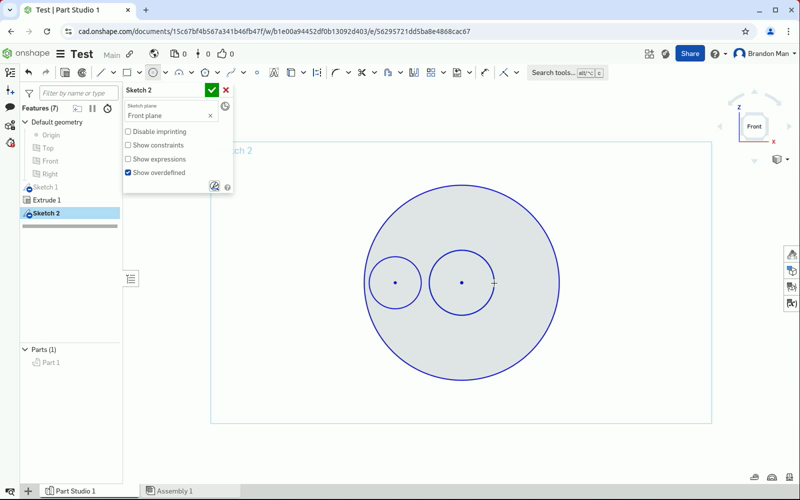
key_down(shift)
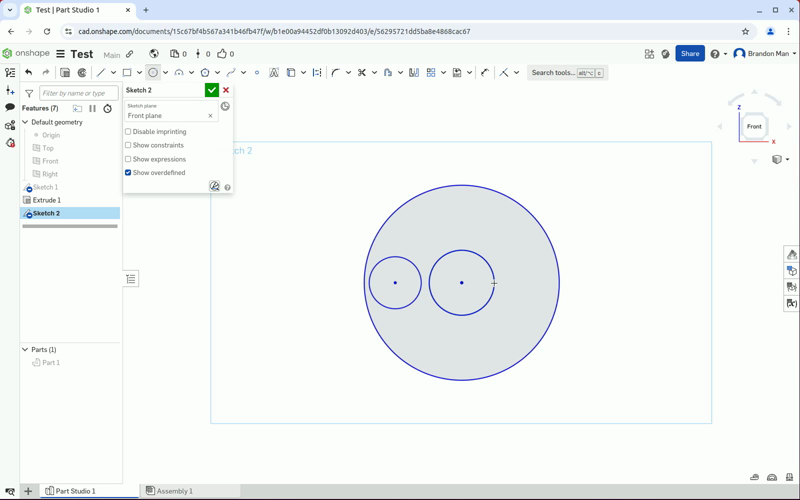
mouse_move(461, 345)
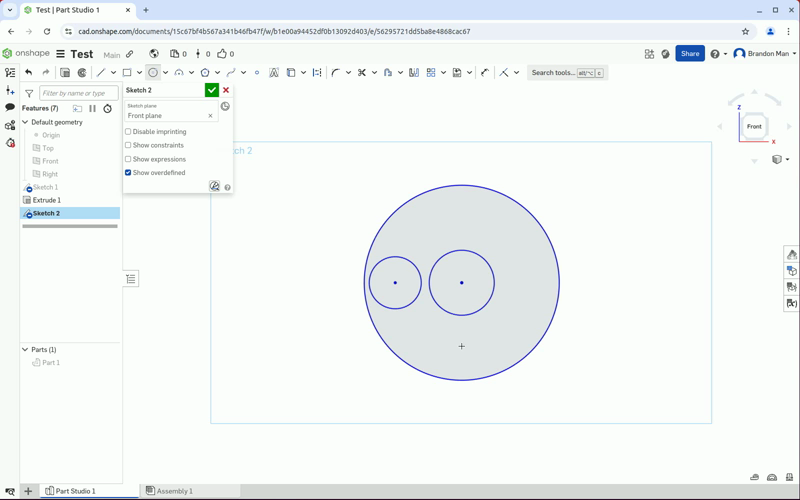
click(461, 345)
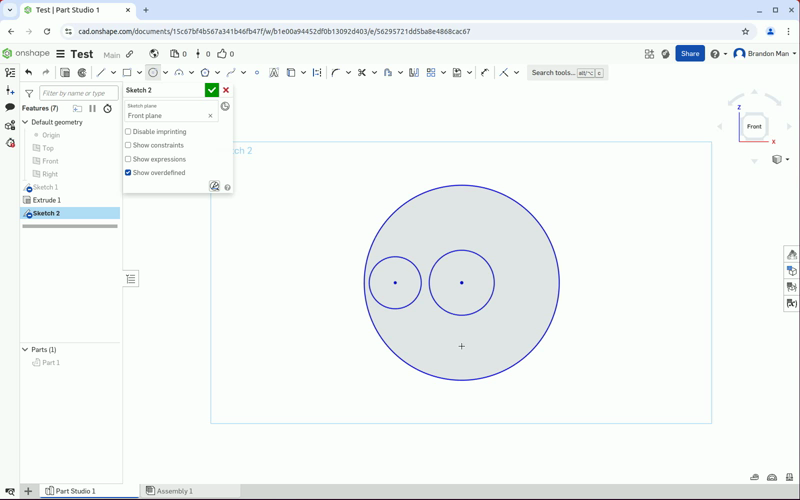
key_up(shift)
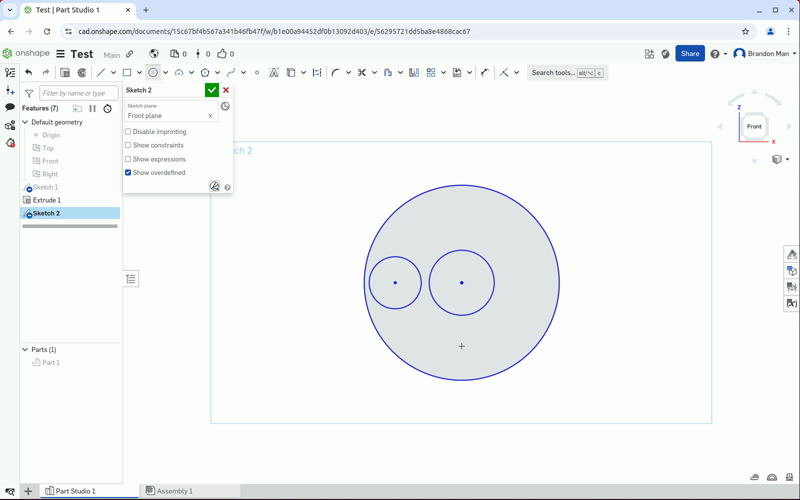
mouse_move(488, 345)
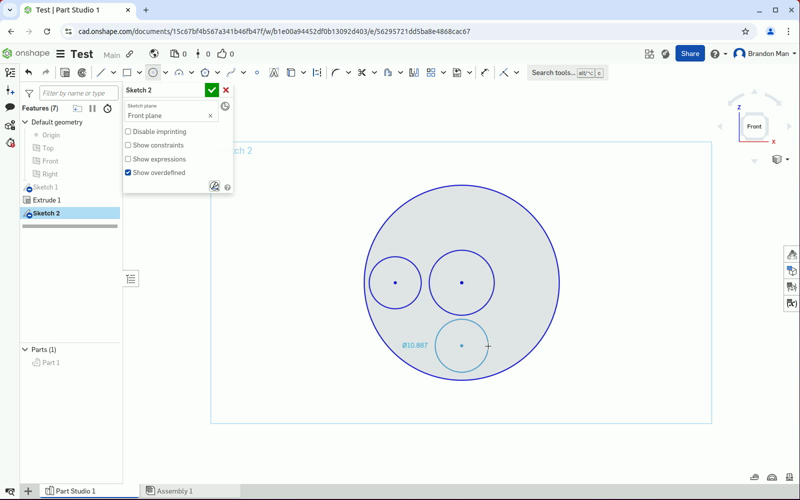
click(488, 345)
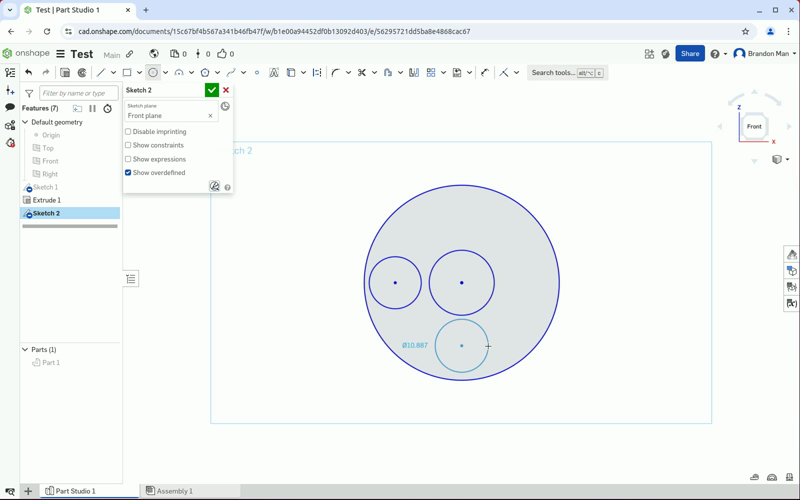
key(esc)
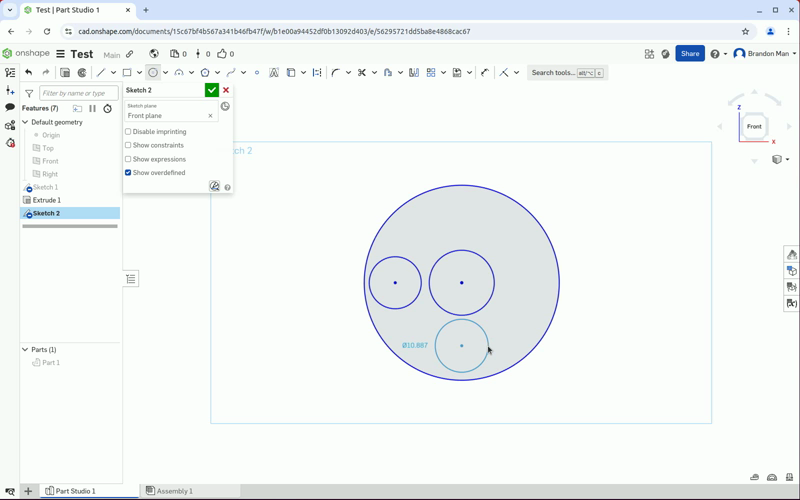
key(c)
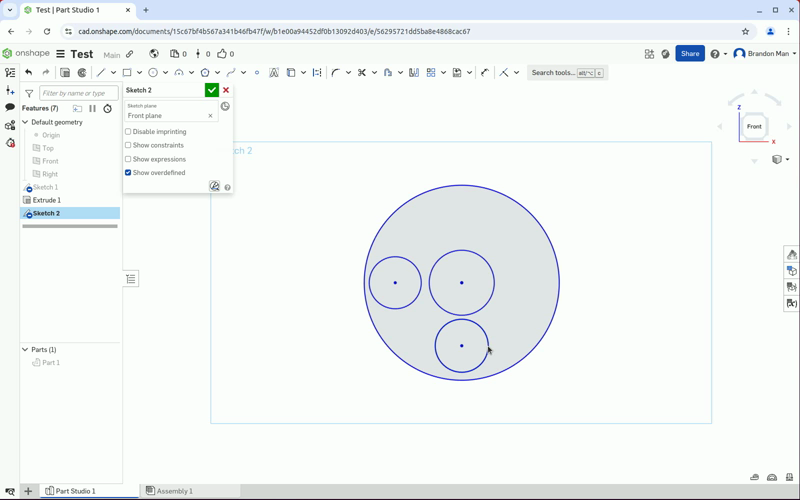
key_down(shift)
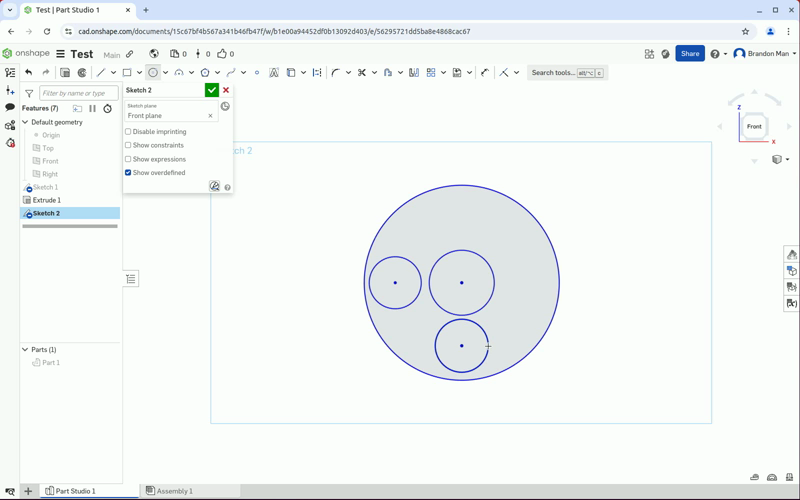
mouse_move(461, 220)
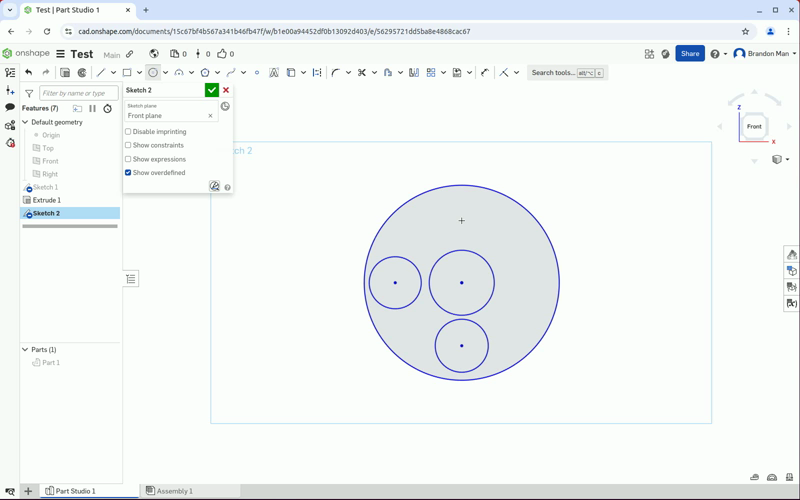
click(461, 220)
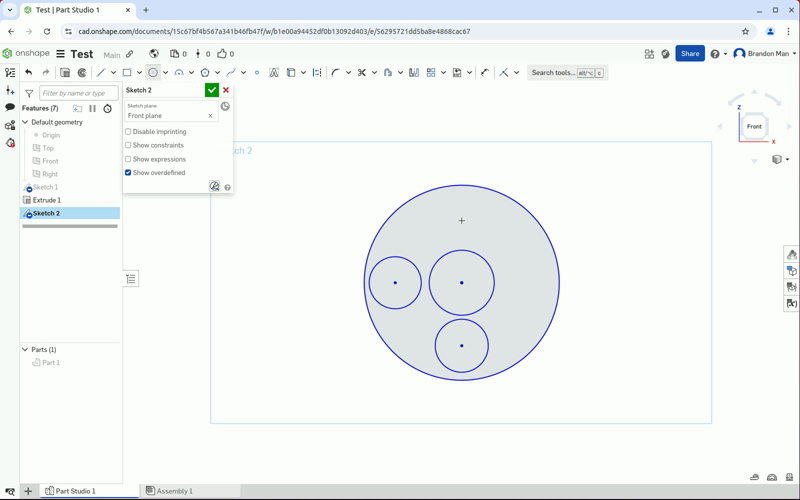
key_up(shift)
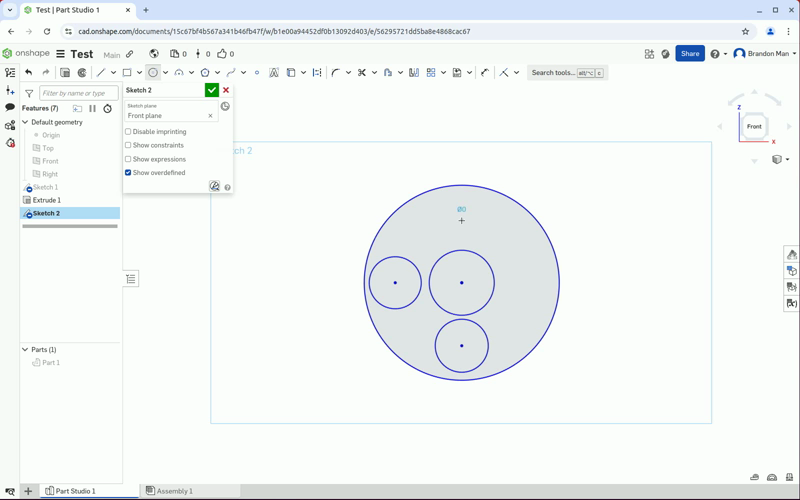
mouse_move(488, 220)
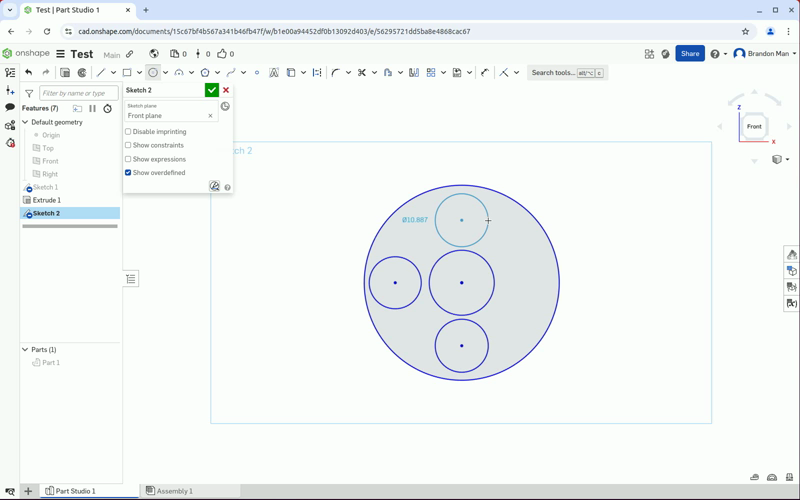
click(488, 220)
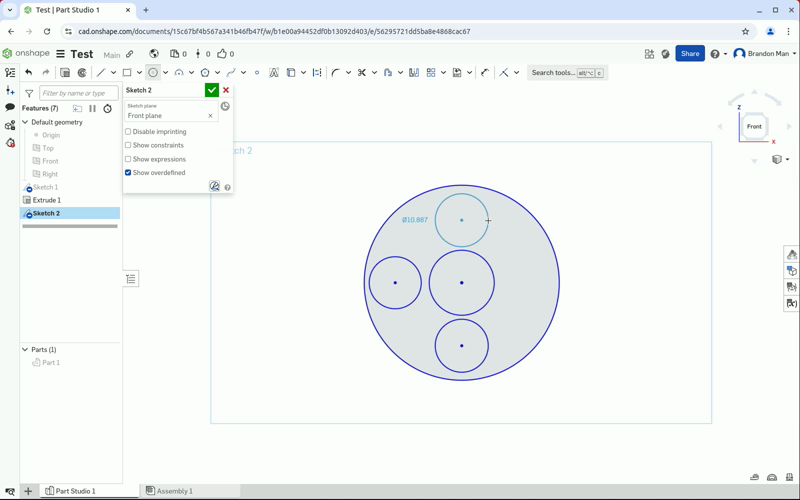
key(esc)
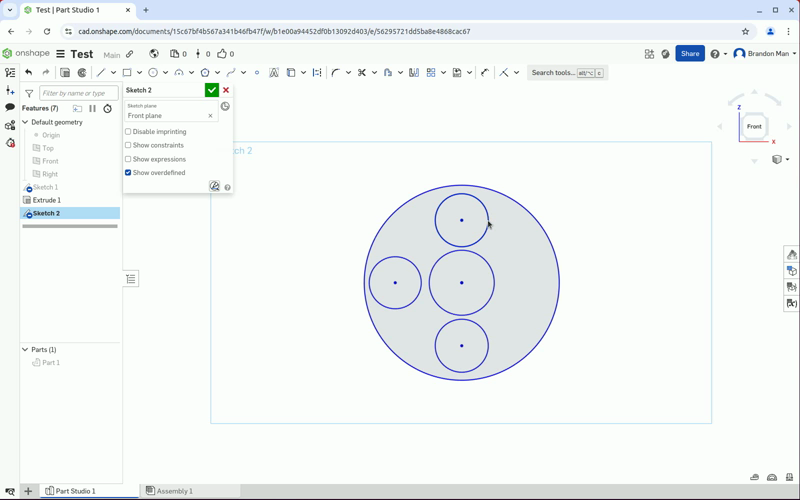
key(c)
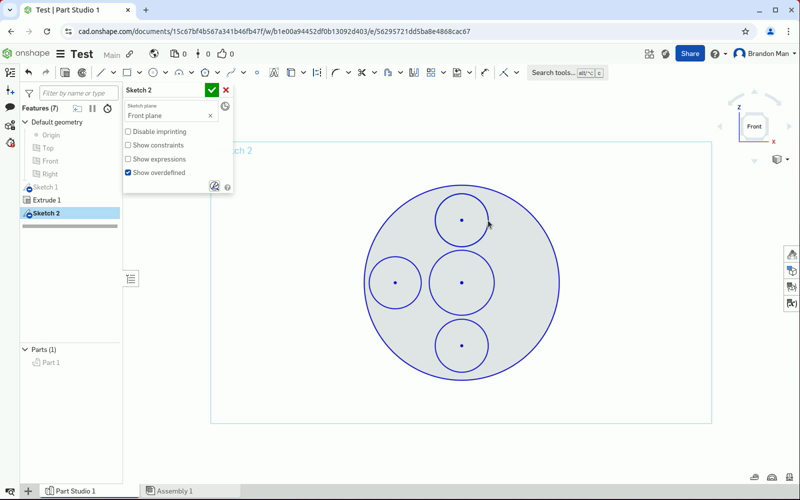
key_down(shift)
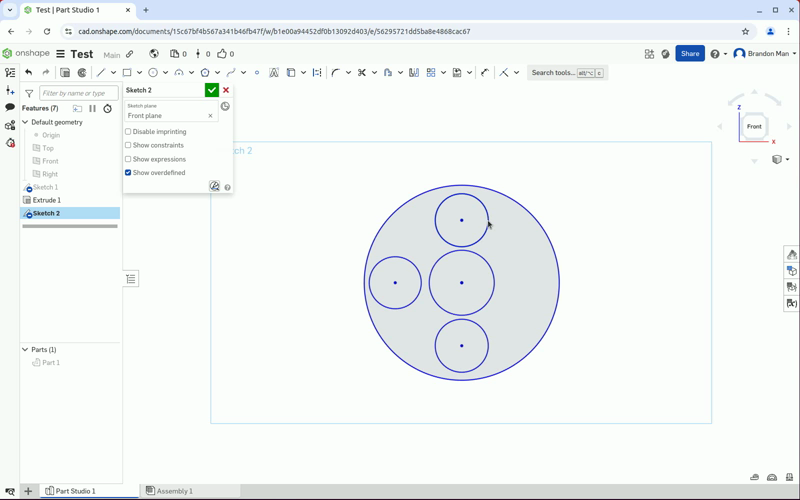
mouse_move(520, 282)
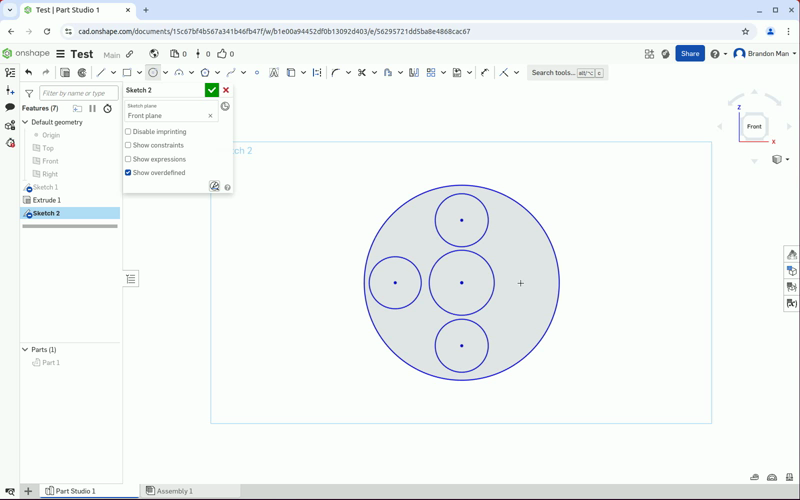
click(520, 282)
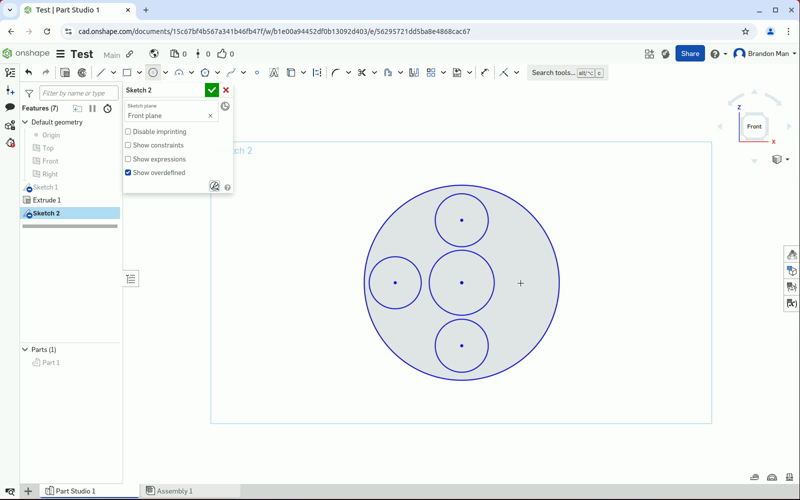
key_up(shift)
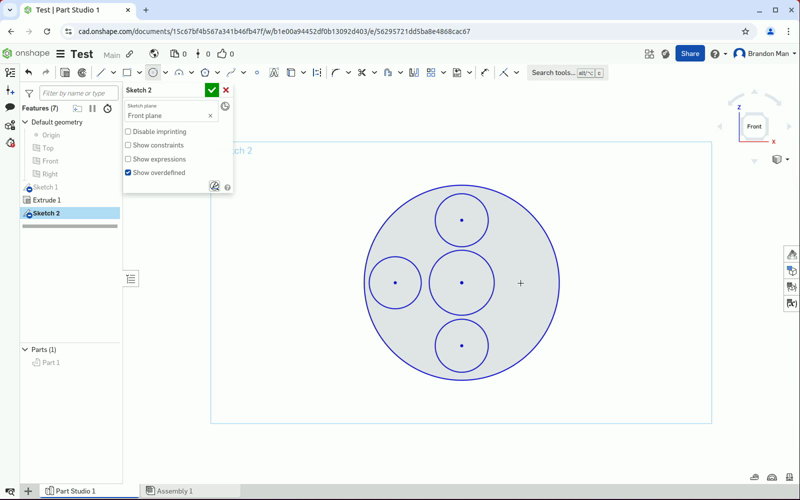
mouse_move(547, 282)
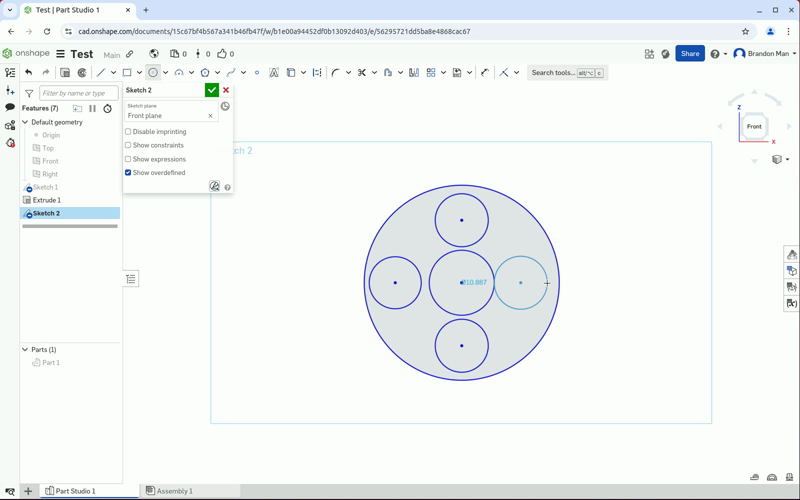
click(547, 282)
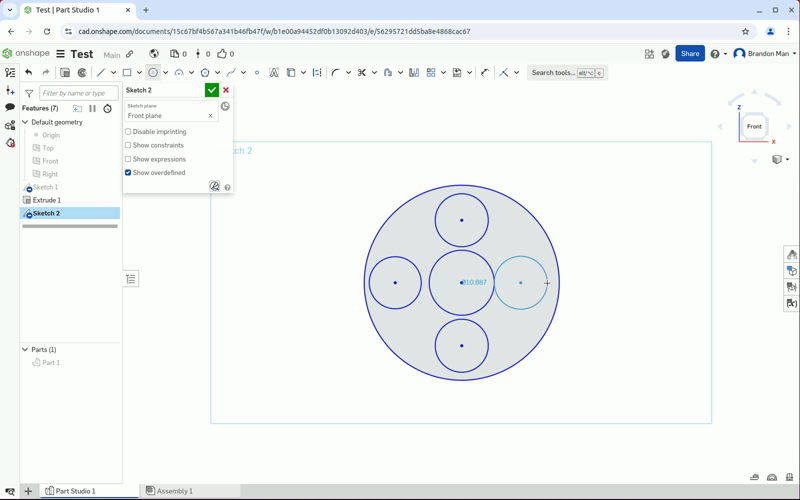
key(esc)
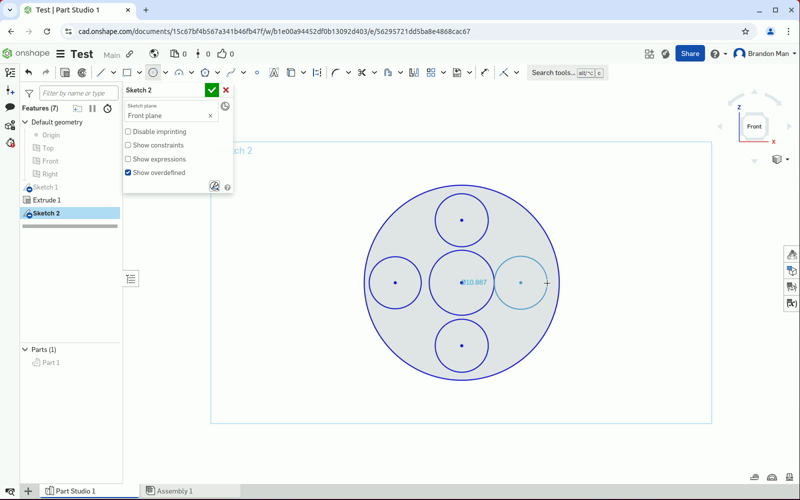
mouse_move(510, 240)
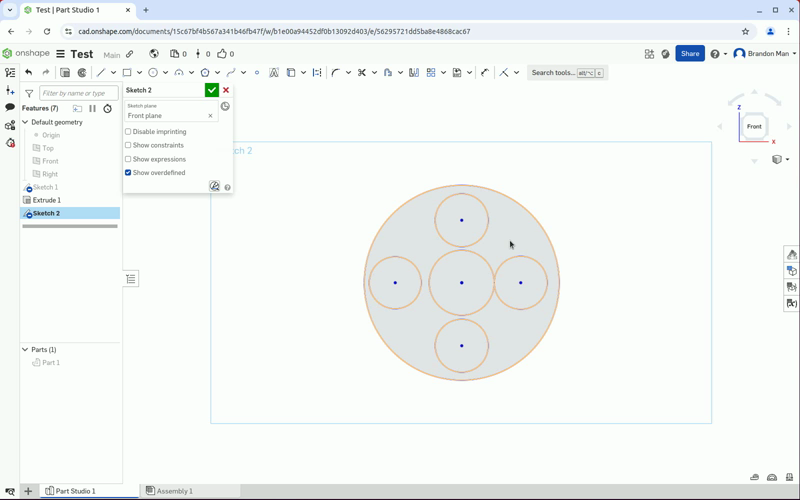
click(510, 240)
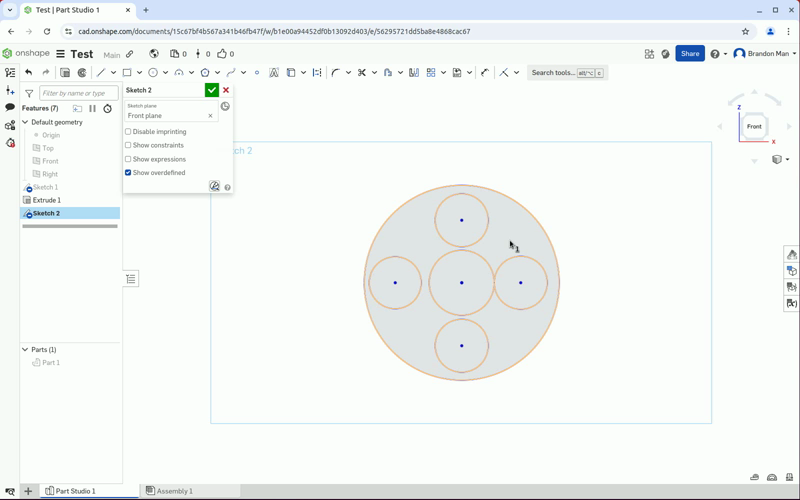
mouse_move(73, 352)
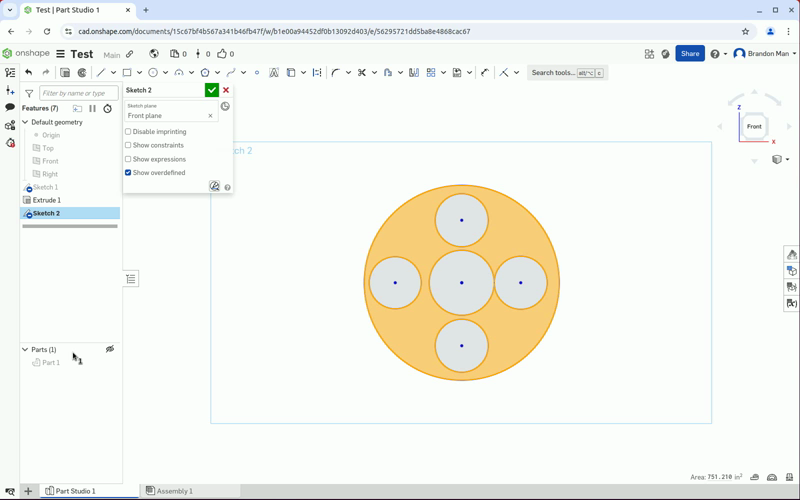
key(shift+y)
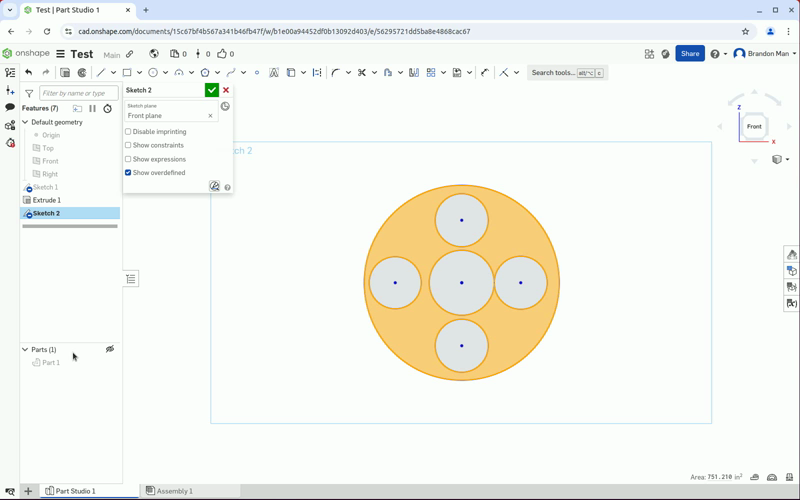
key(shift+e)
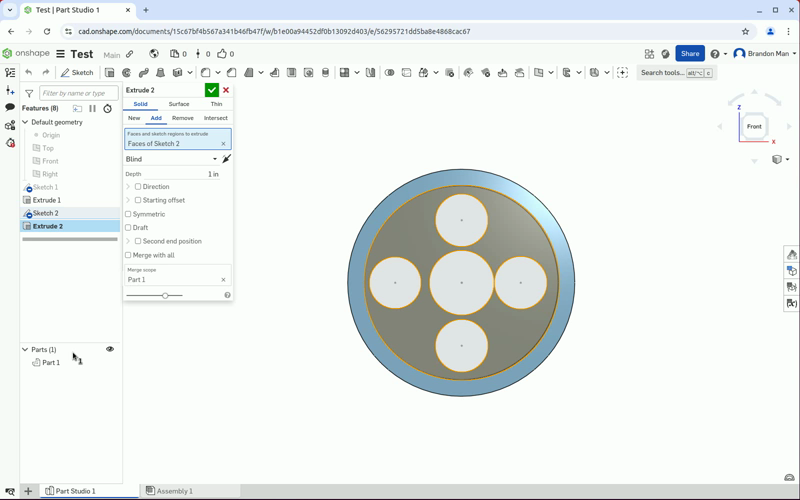
mouse_move(143, 106)
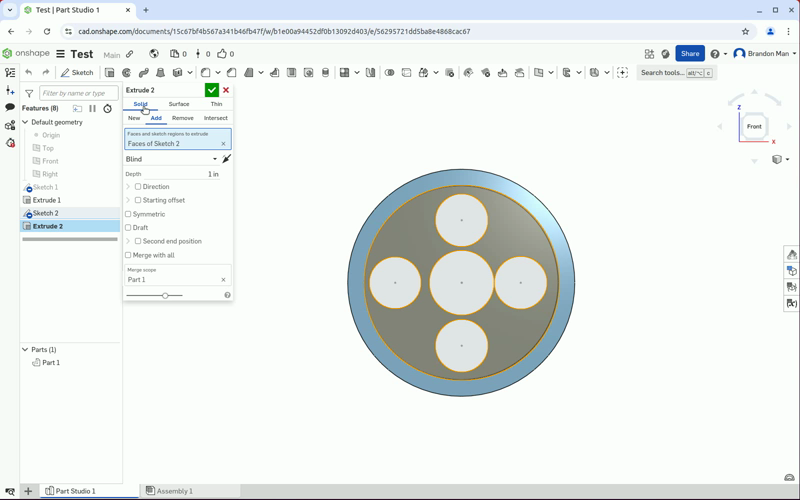
click(143, 106)
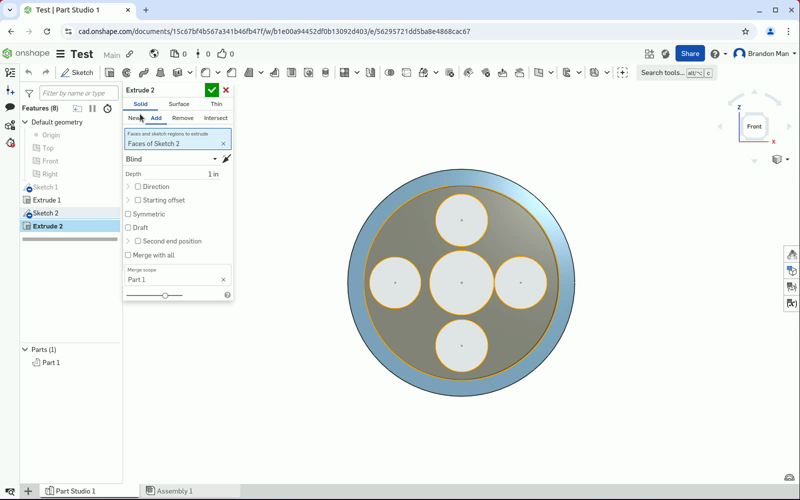
mouse_move(137, 120)
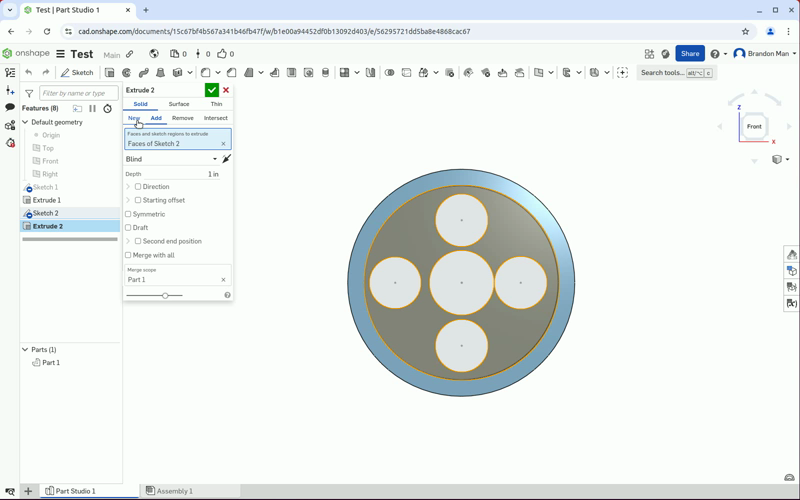
click(137, 120)
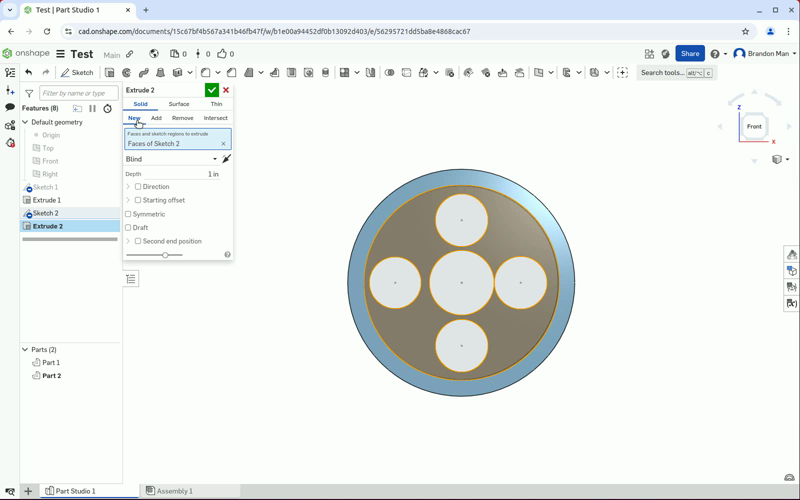
key(tab, 4)
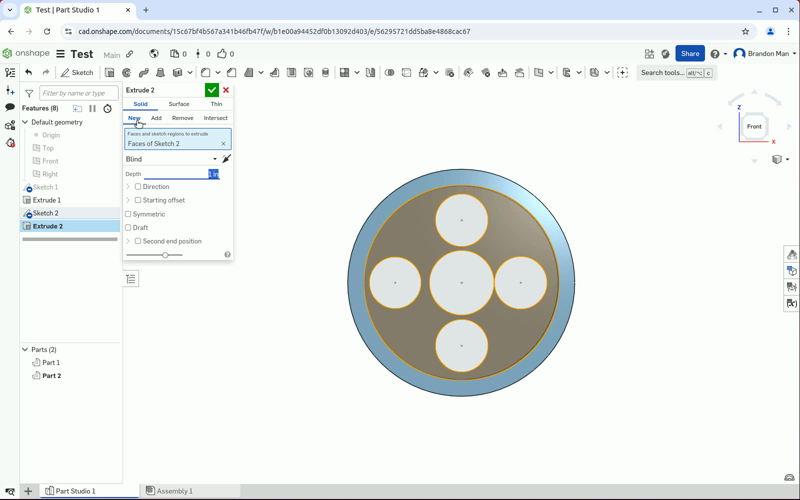
text(9.869)
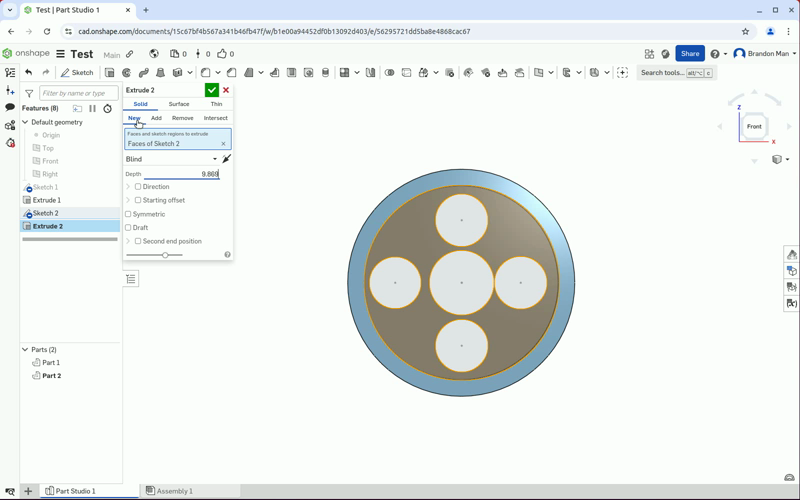
key(enter)
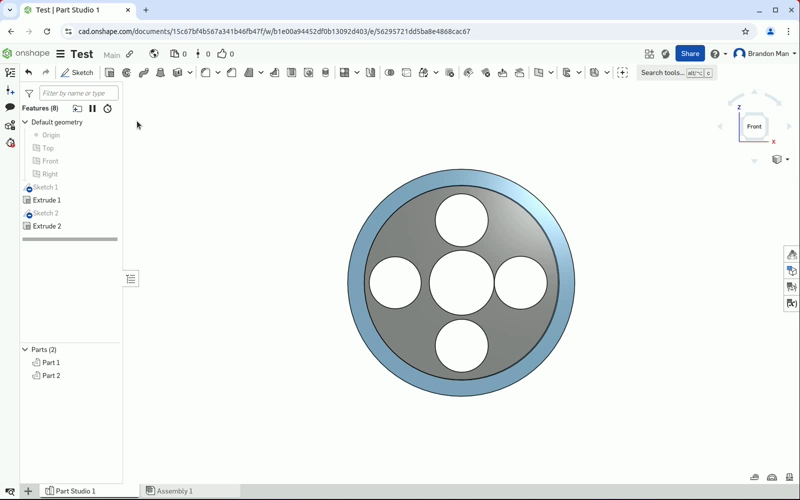
key(shift+h)
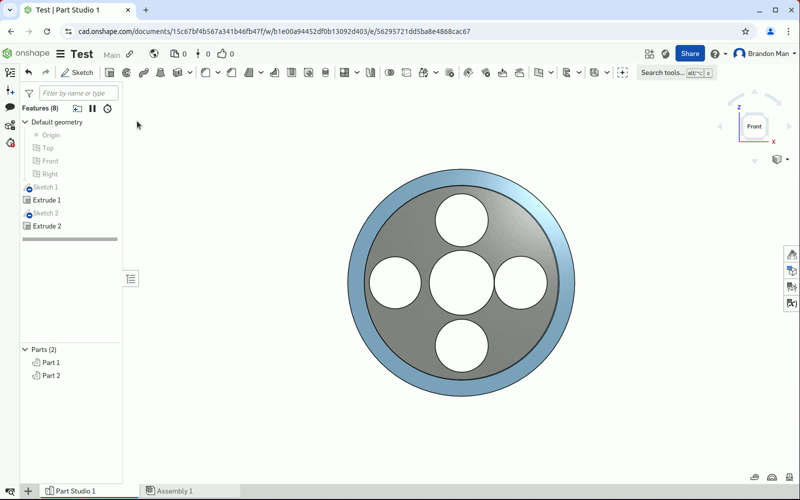
key(shift+h)
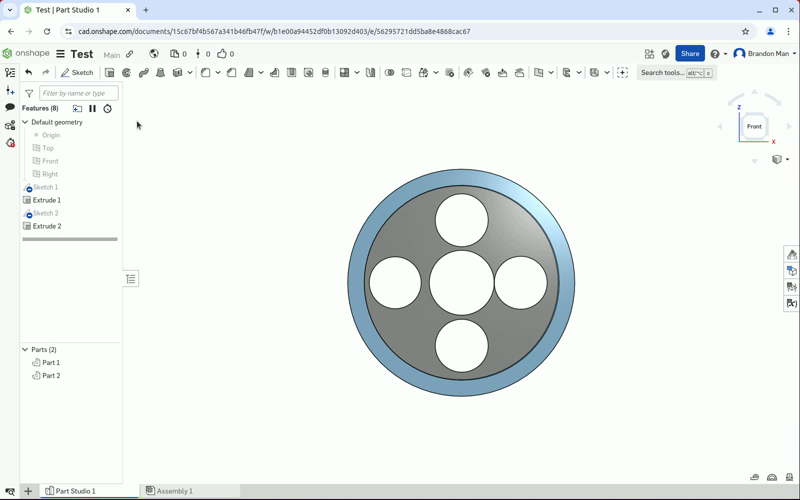
mouse_move(73, 189)
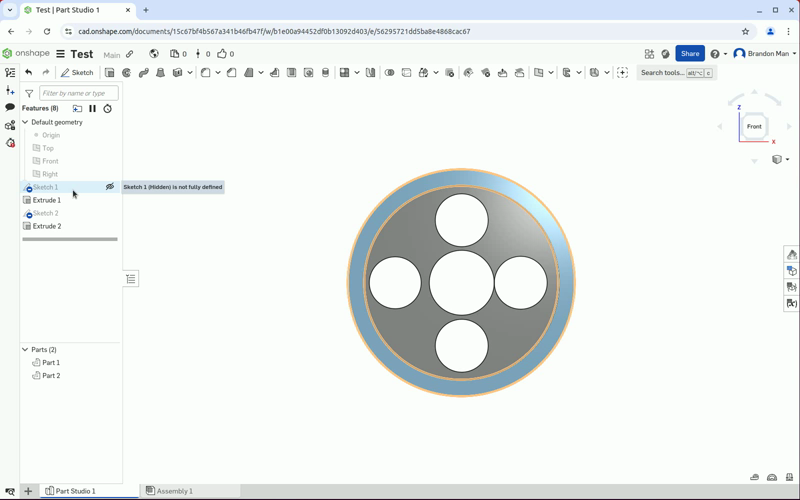
click(73, 189)
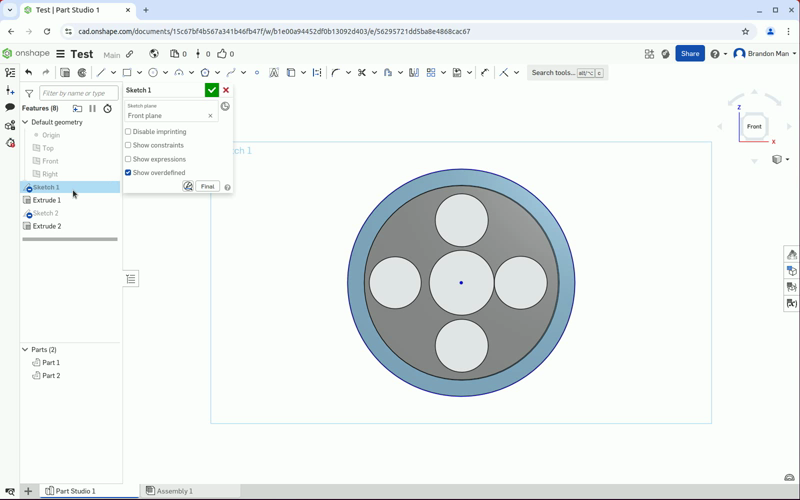
mouse_move(229, 92)
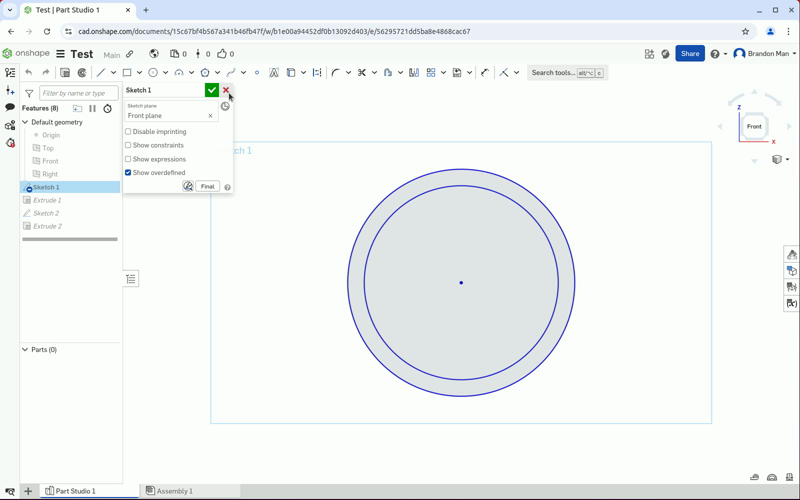
click(229, 92)
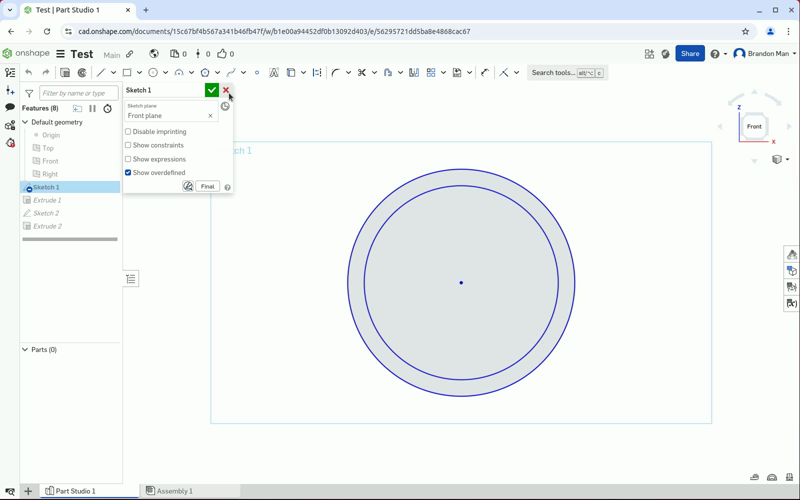
key(shift+s)
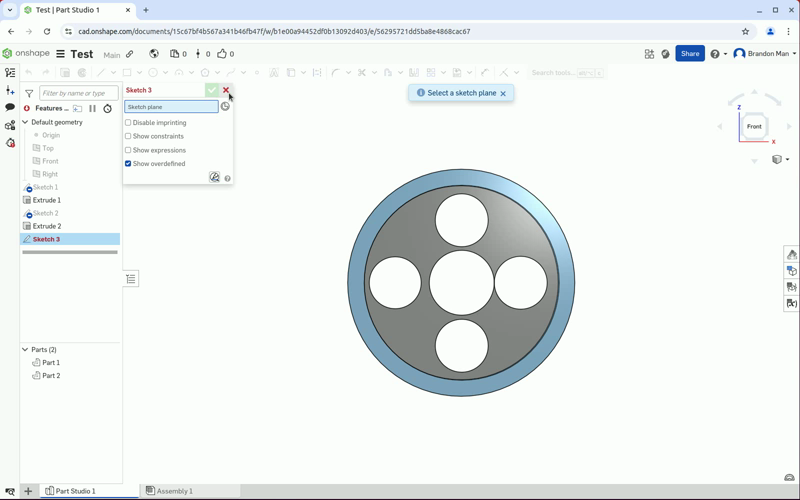
mouse_move(73, 163)
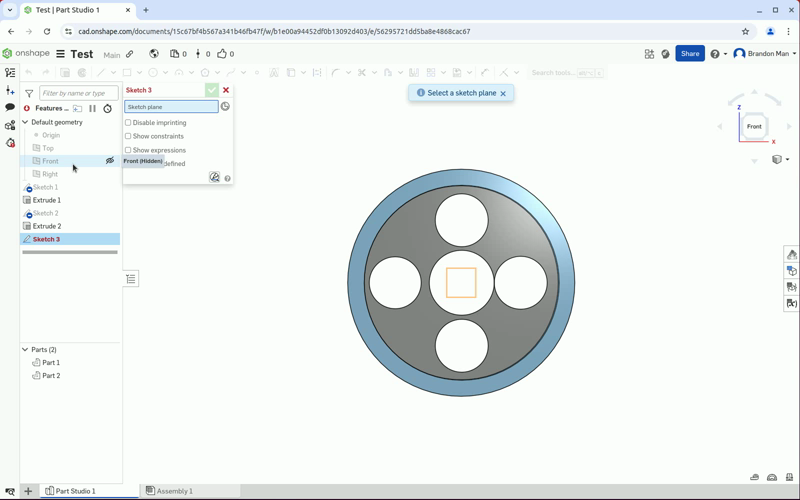
click(73, 163)
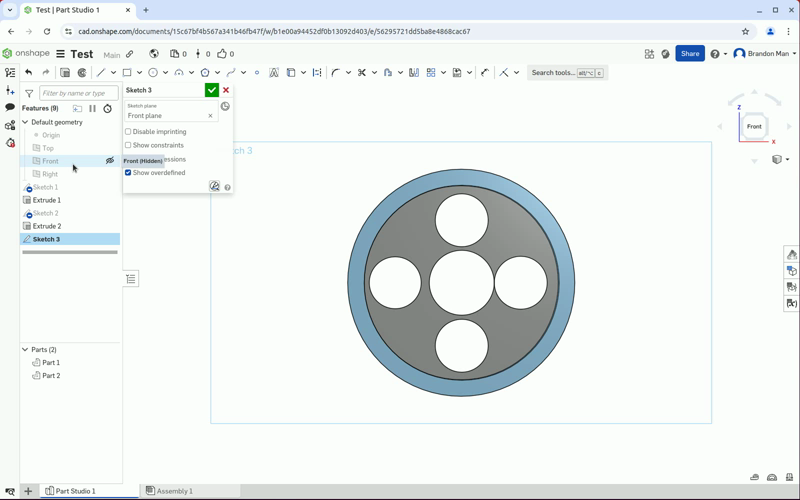
mouse_move(73, 352)
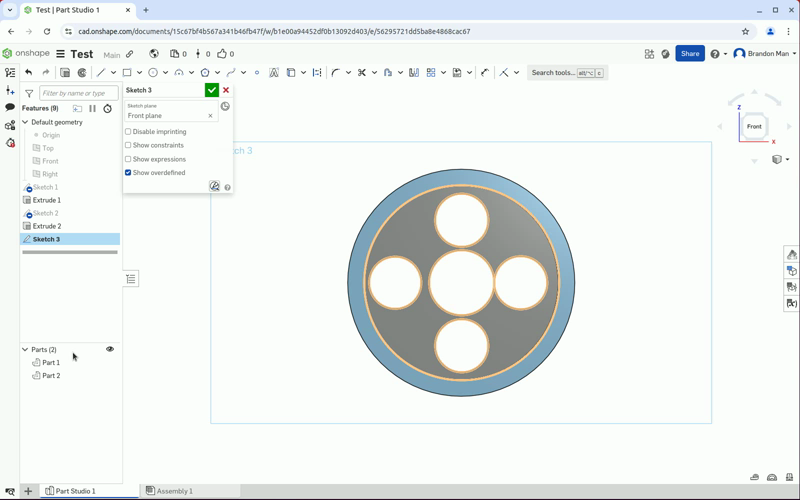
key(y)
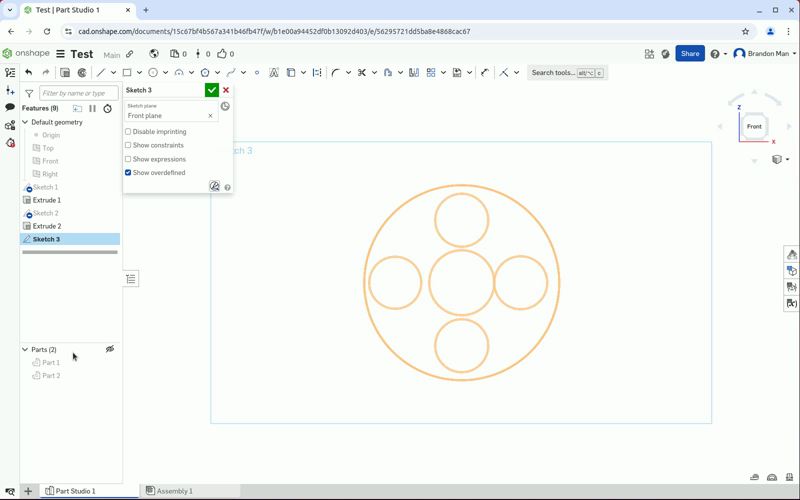
key(c)
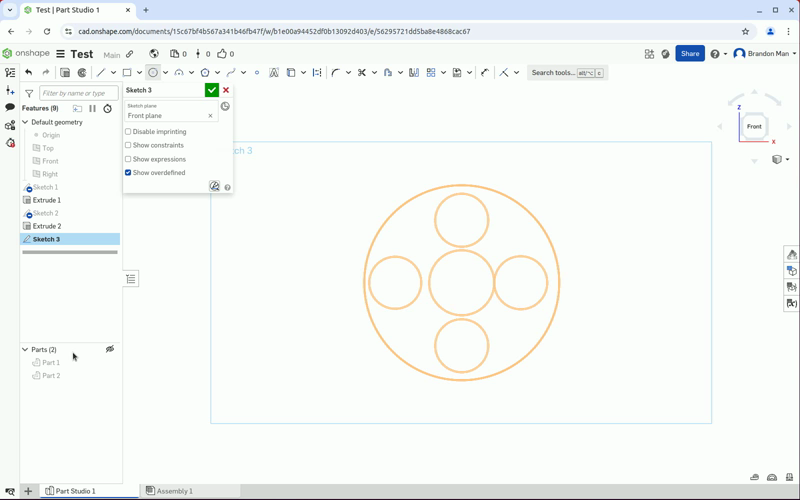
key_down(shift)
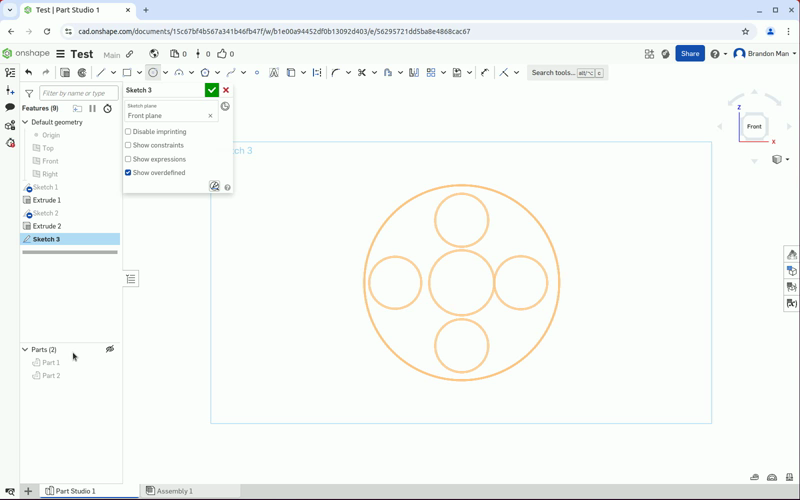
mouse_move(461, 282)
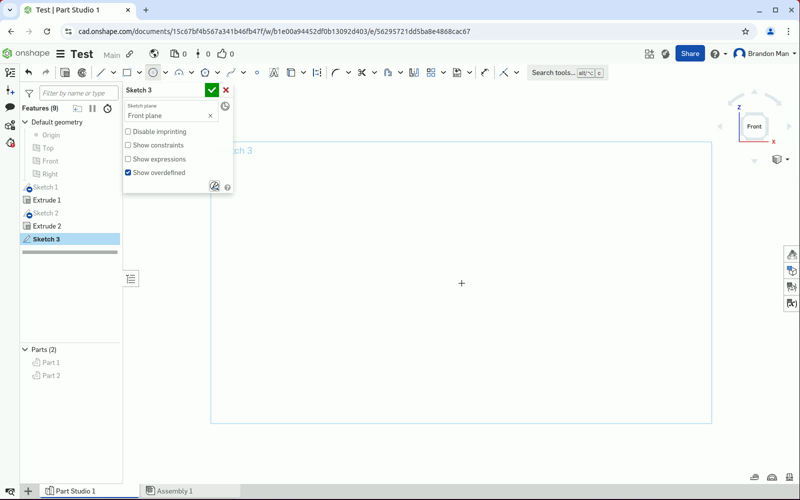
click(461, 282)
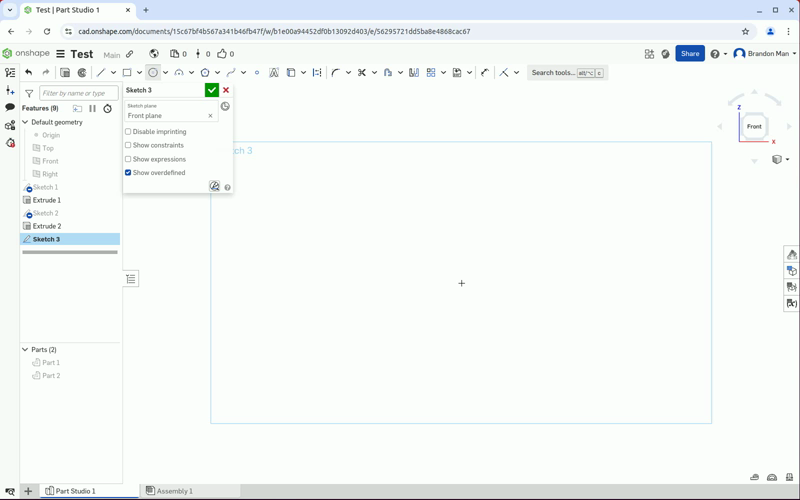
key_up(shift)
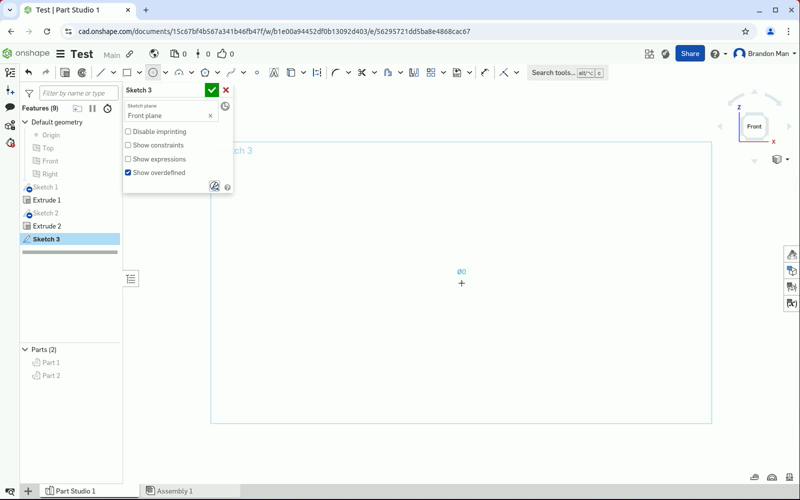
mouse_move(494, 282)
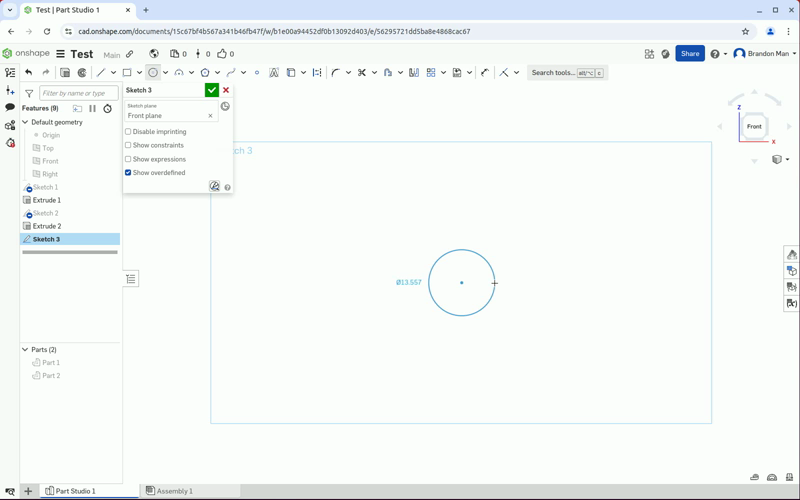
click(494, 282)
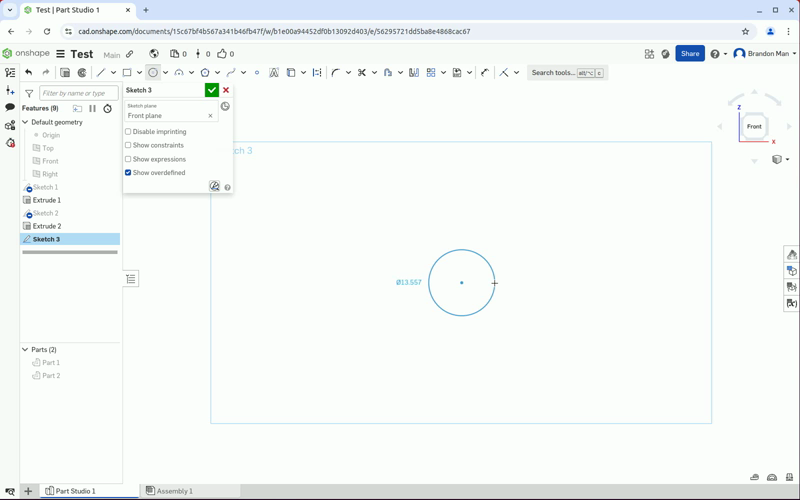
key(esc)
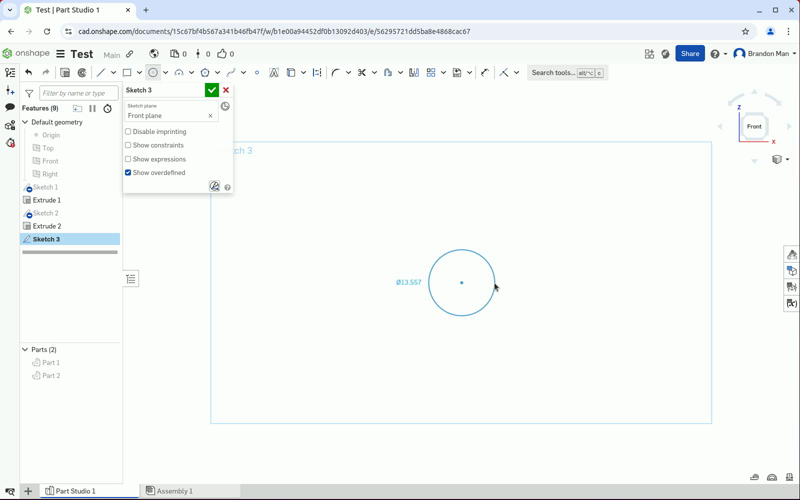
key(c)
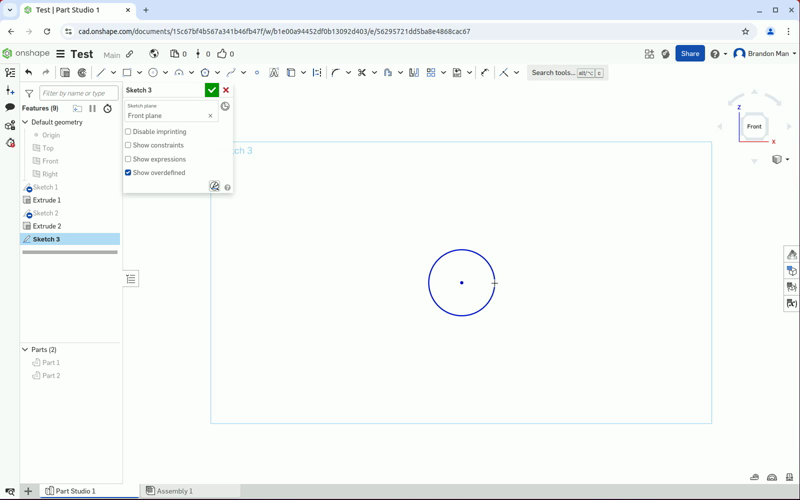
key_down(shift)
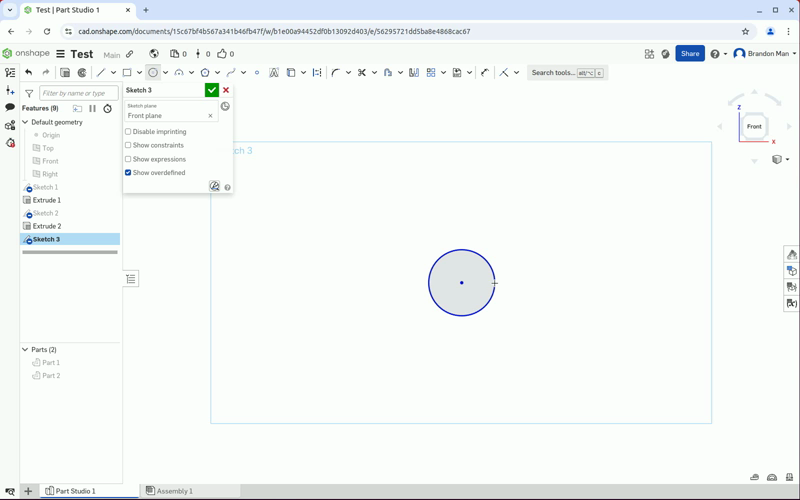
mouse_move(461, 282)
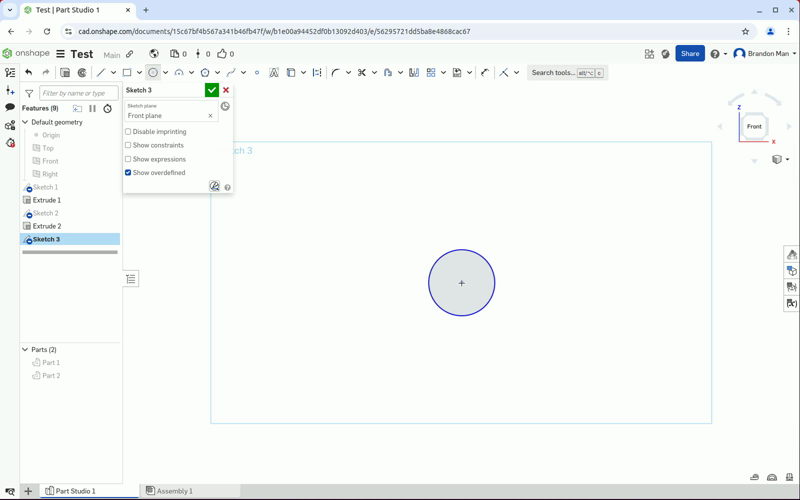
click(461, 282)
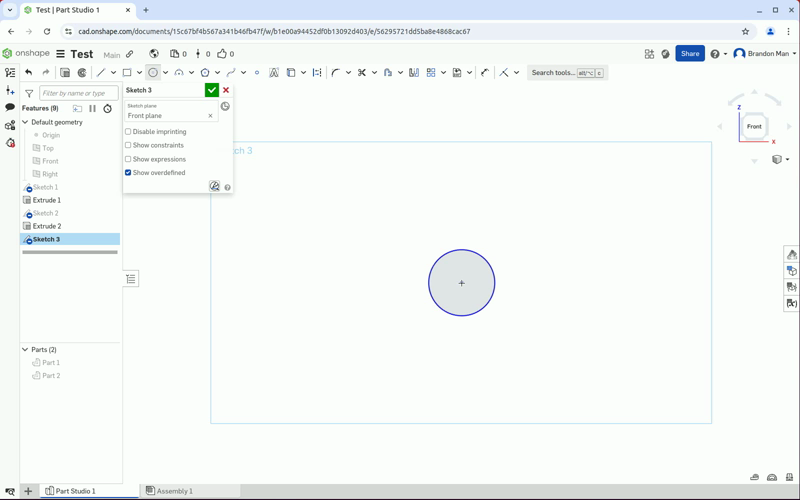
key_up(shift)
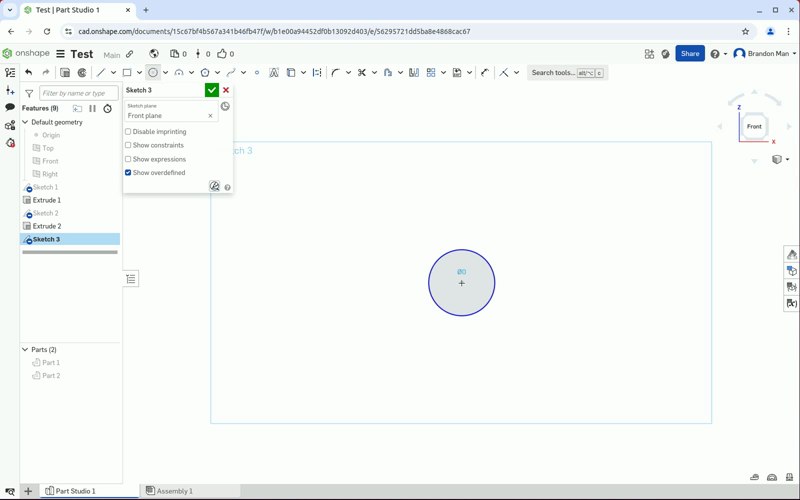
mouse_move(483, 282)
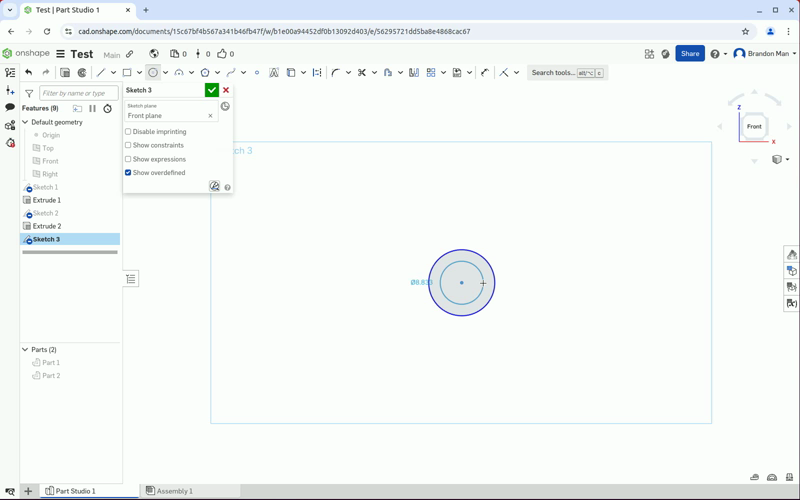
click(483, 282)
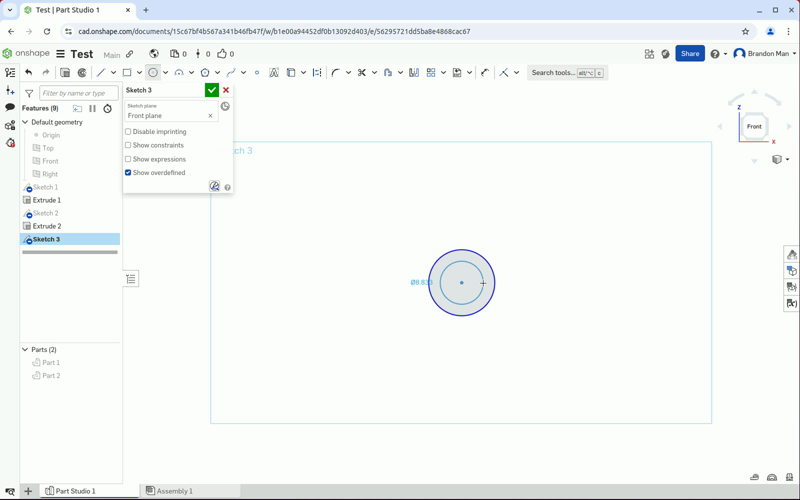
key(esc)
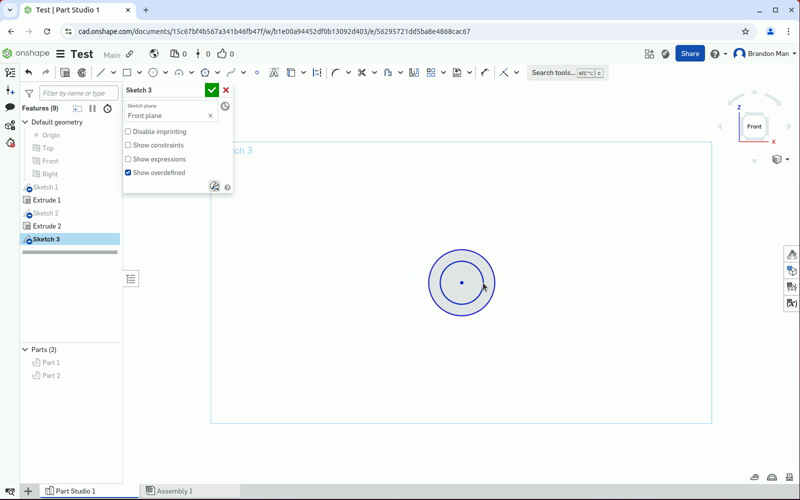
mouse_move(457, 257)
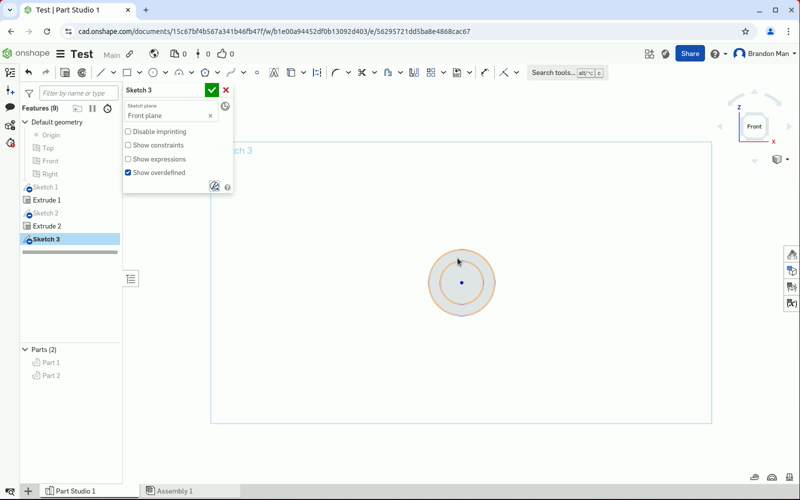
click(457, 257)
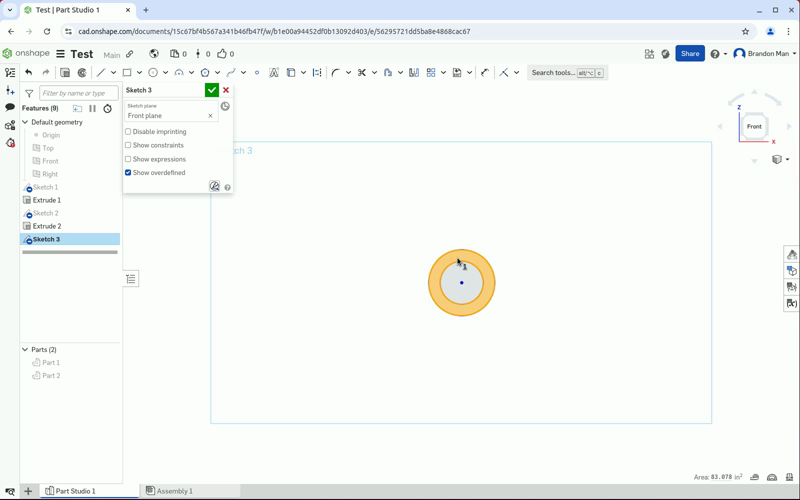
mouse_move(73, 352)
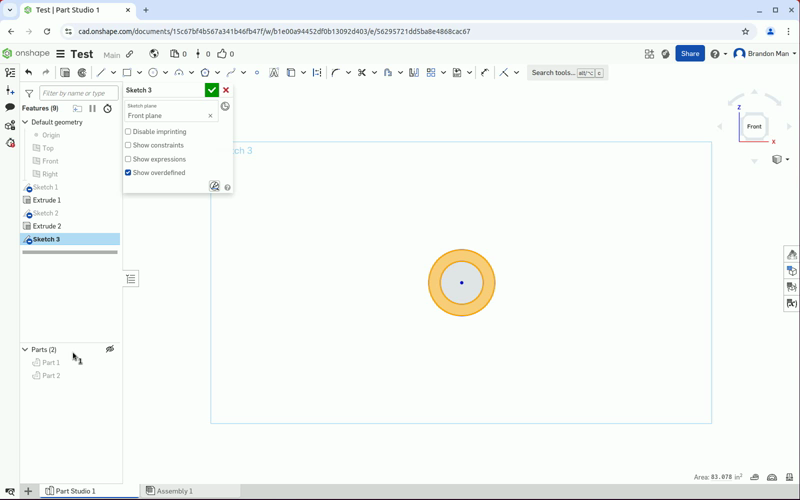
key(shift+y)
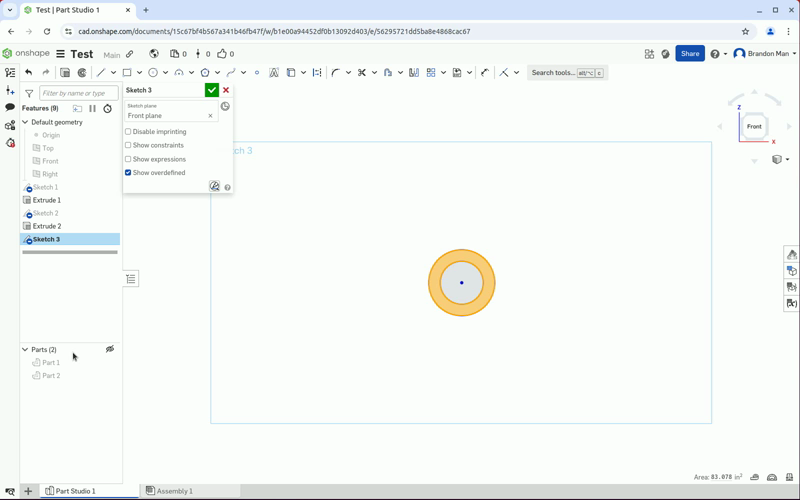
key(shift+e)
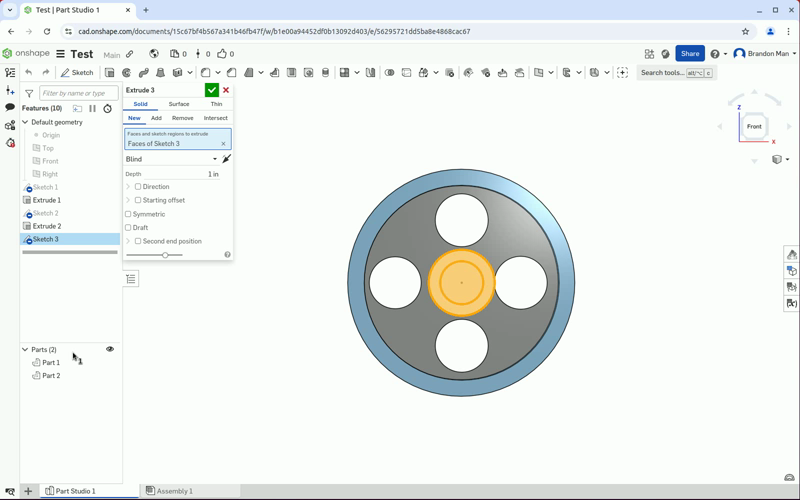
mouse_move(143, 106)
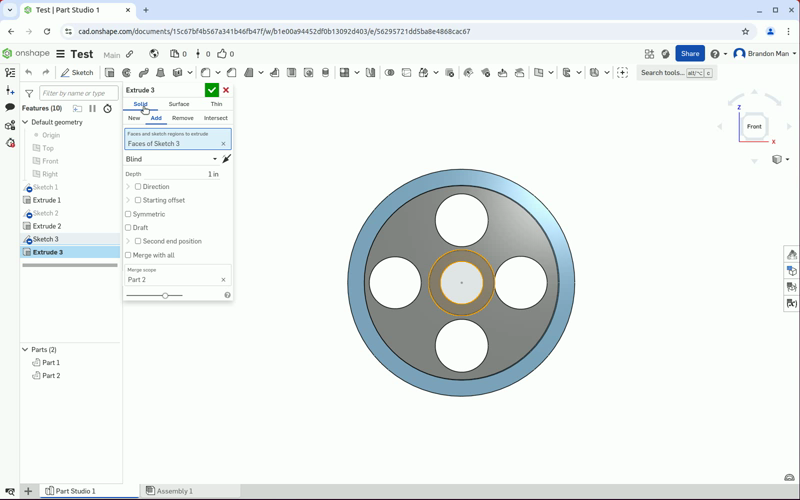
click(143, 106)
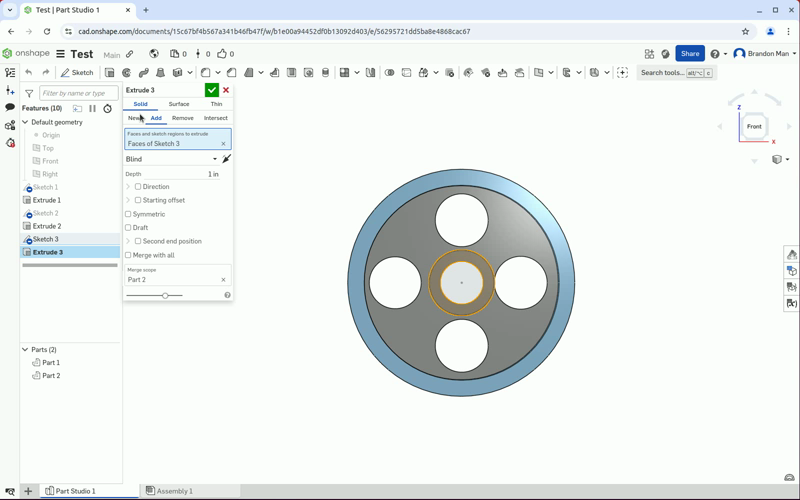
mouse_move(137, 120)
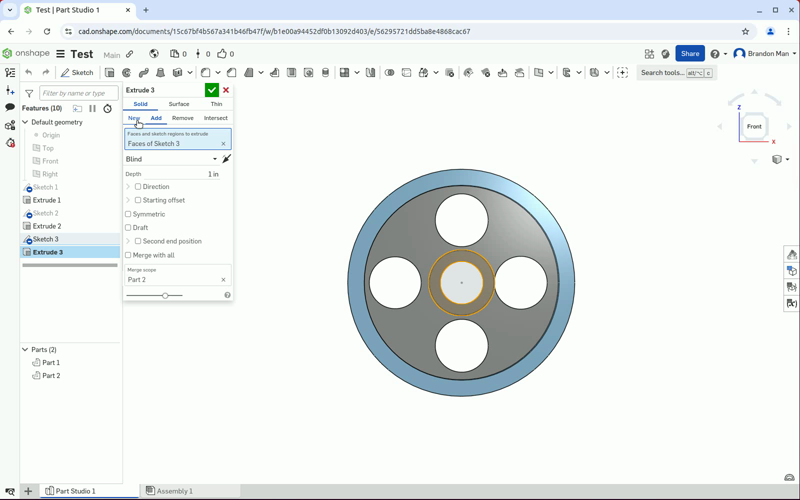
click(137, 120)
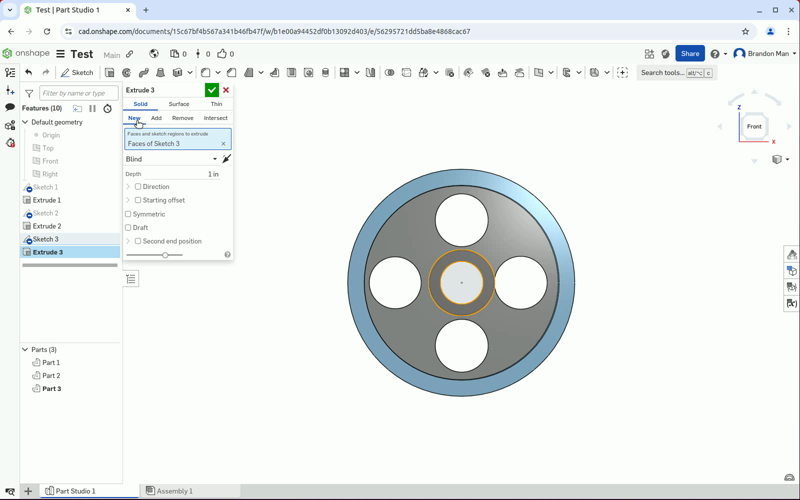
key(tab, 4)
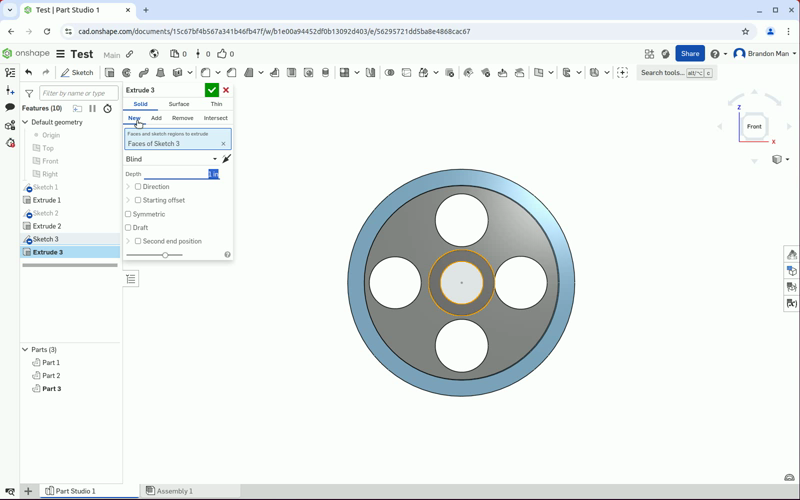
text(-2.889)
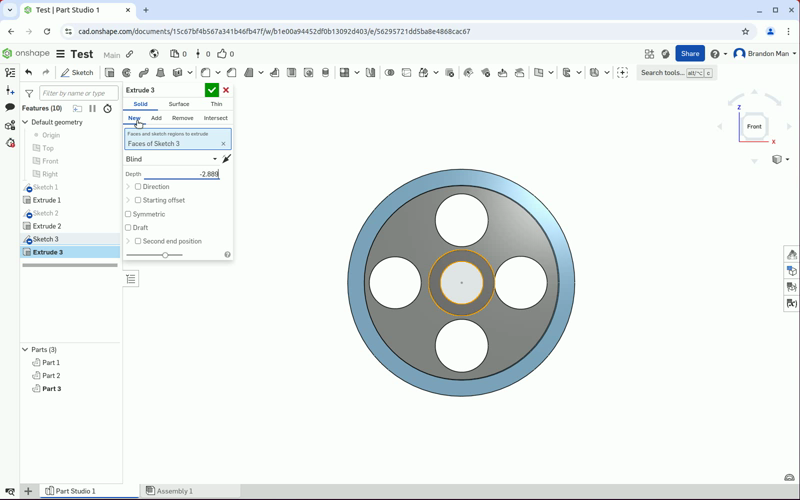
key(enter)
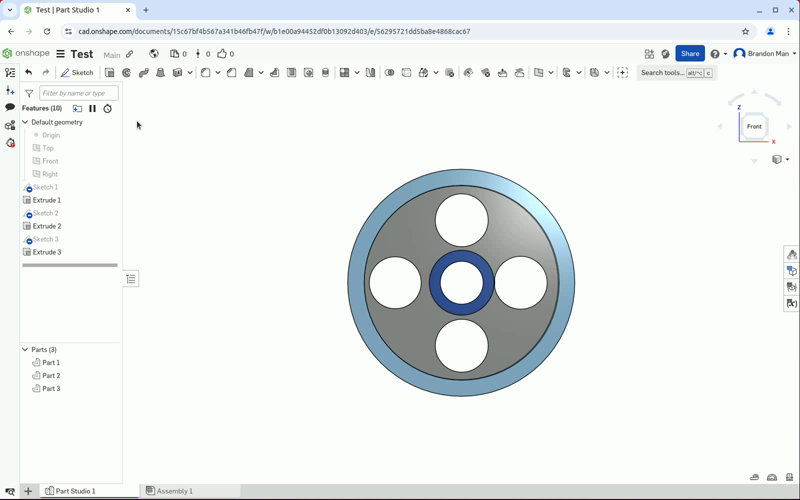
key(shift+h)
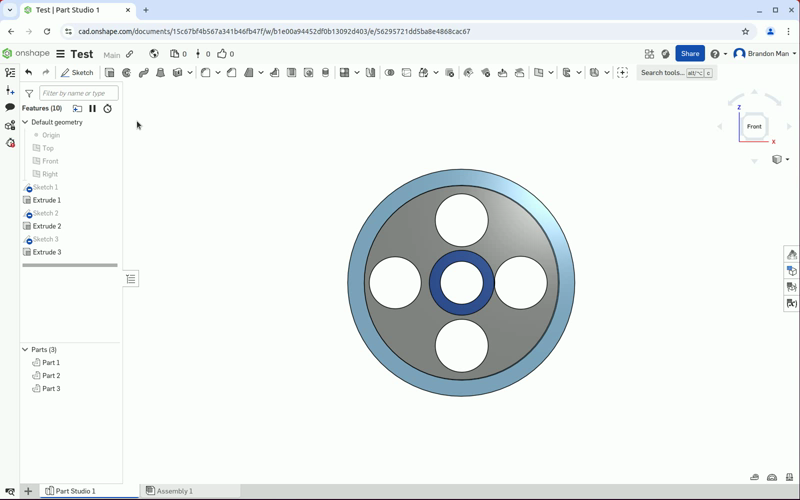
key(shift+h)
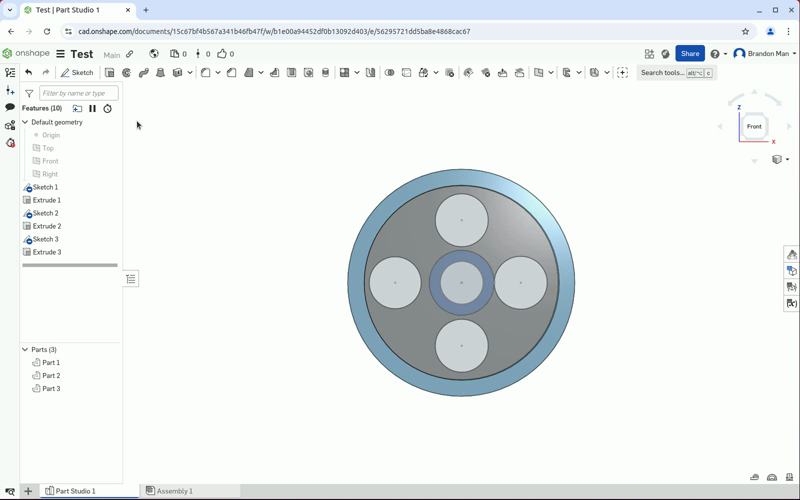
key(shift+7)
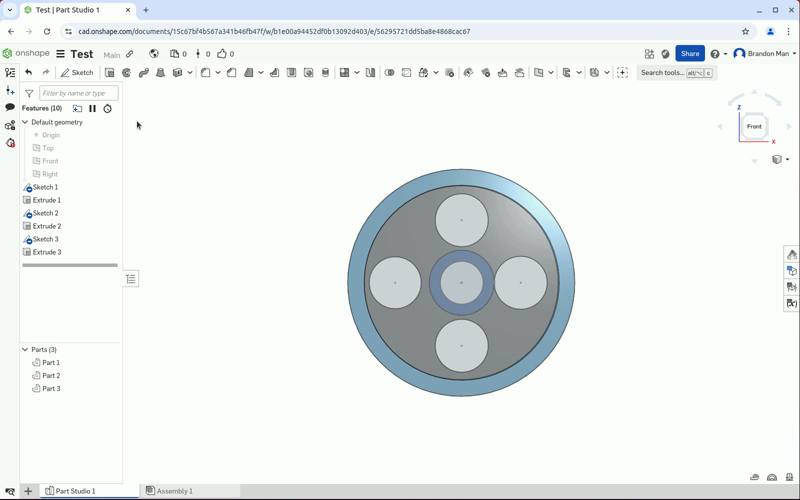
key(left, 2)
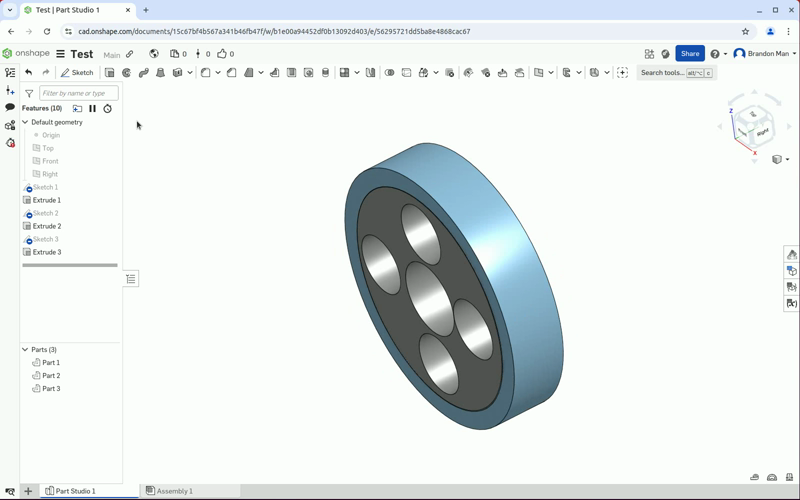
key(down, 2)
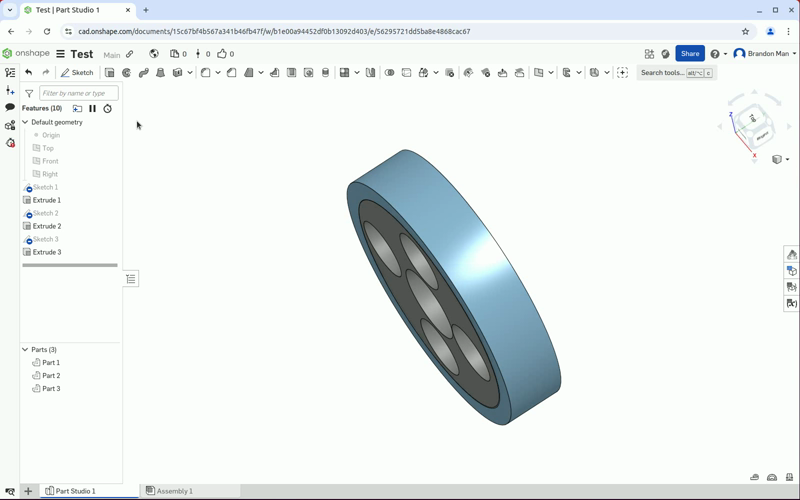
key(up, 2)
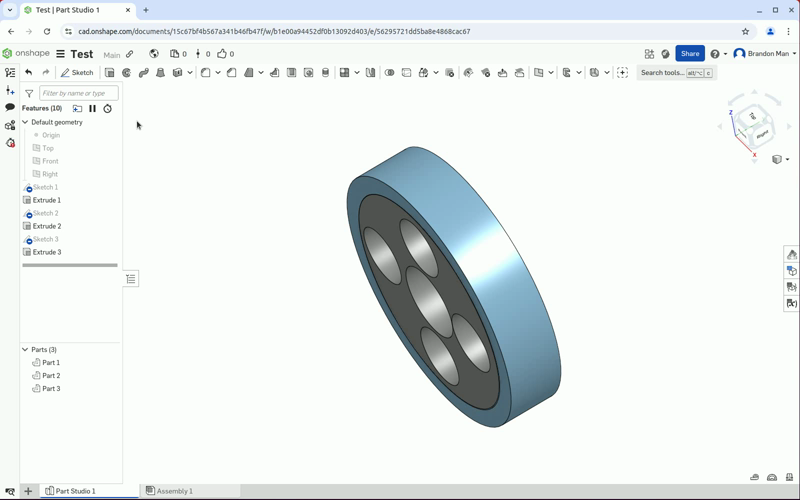
key(right, 2)
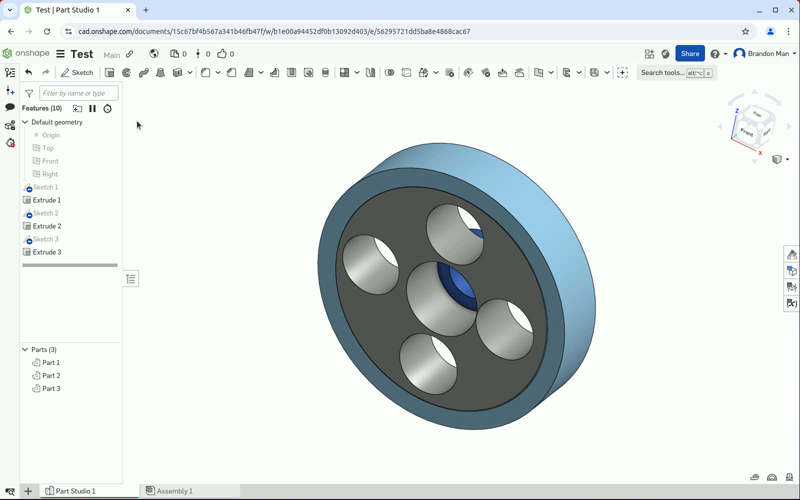
mouse_move(73, 189)
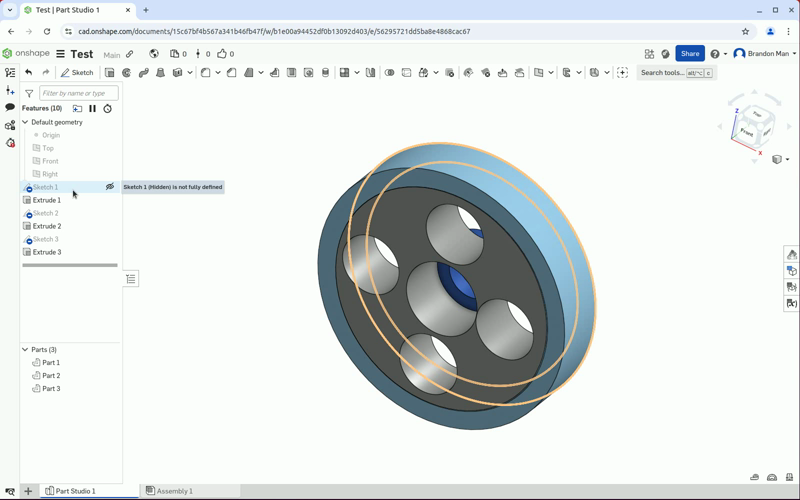
click(73, 189)